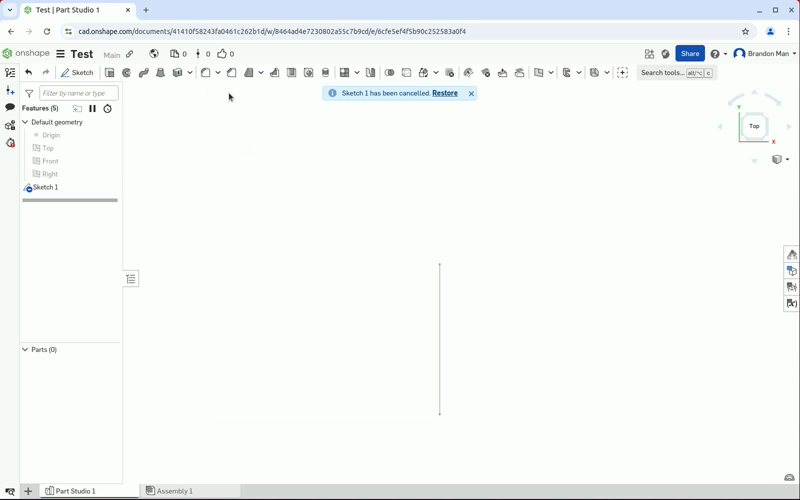
key(shift+h)
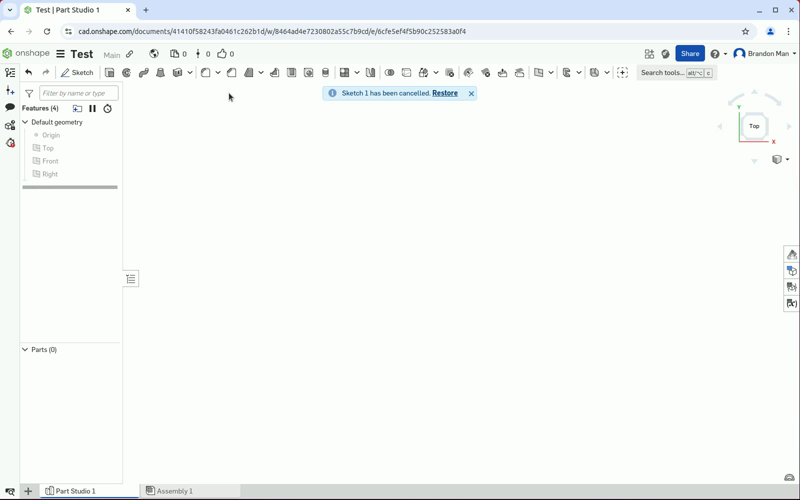
key(shift+s)
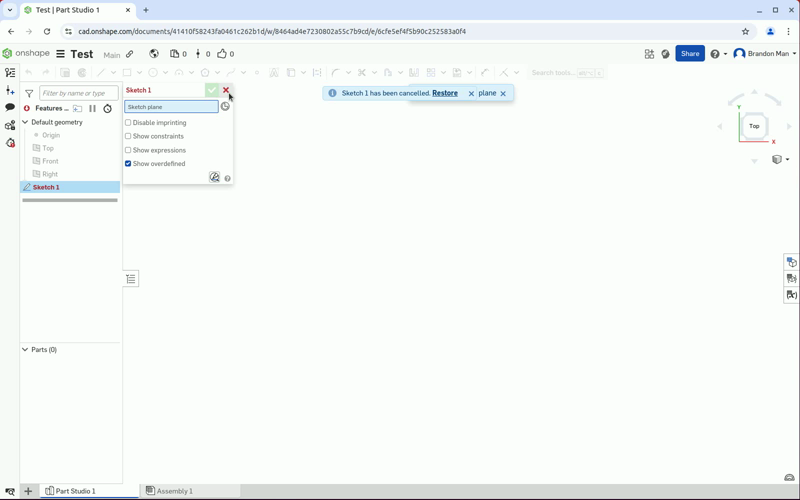
mouse_move(73, 150)
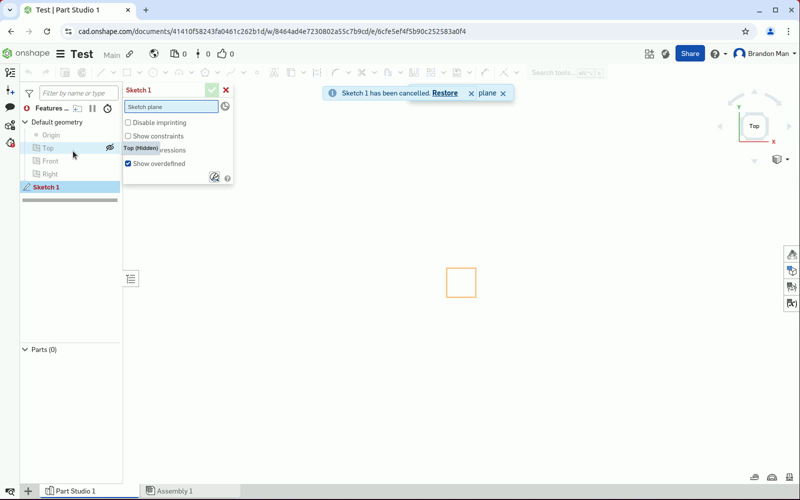
click(73, 150)
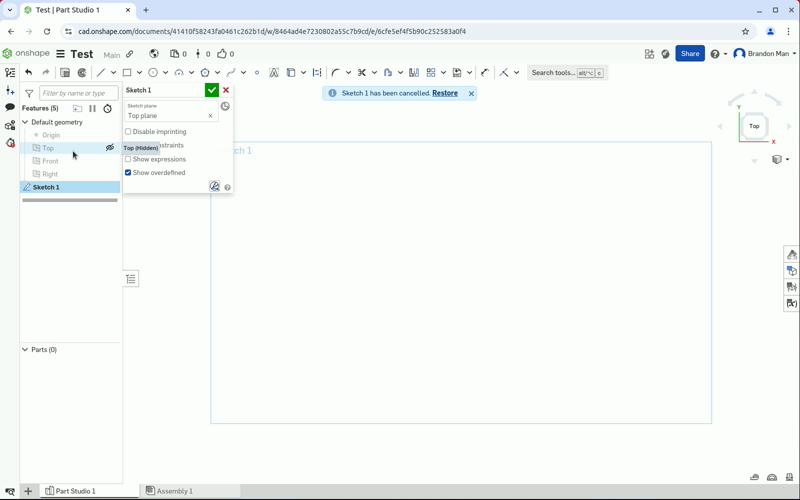
mouse_move(73, 352)
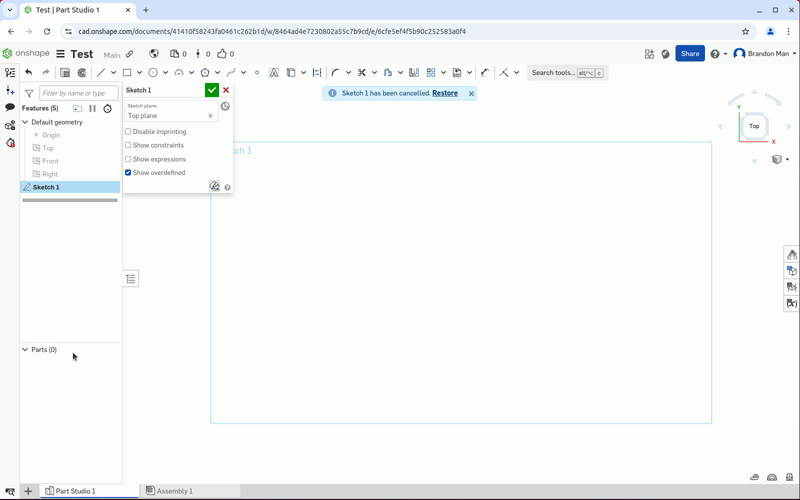
key(y)
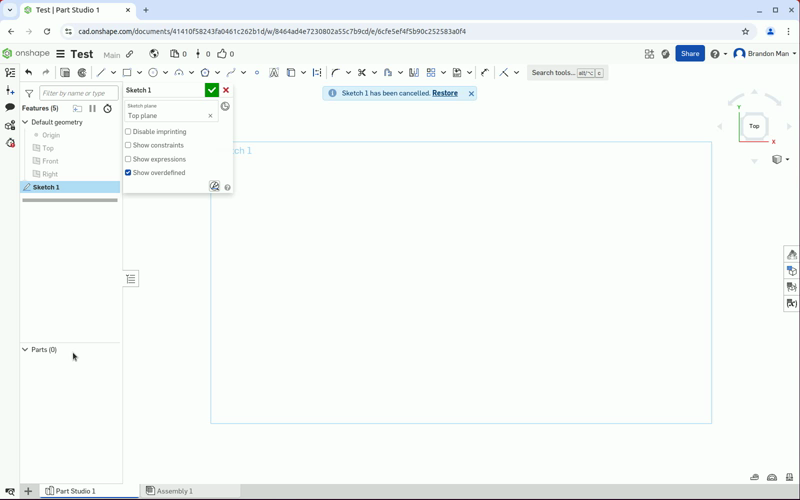
key(c)
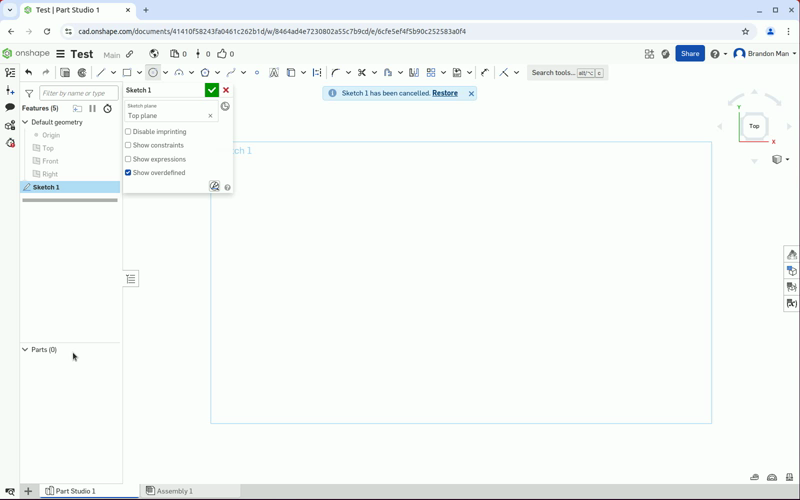
key_down(shift)
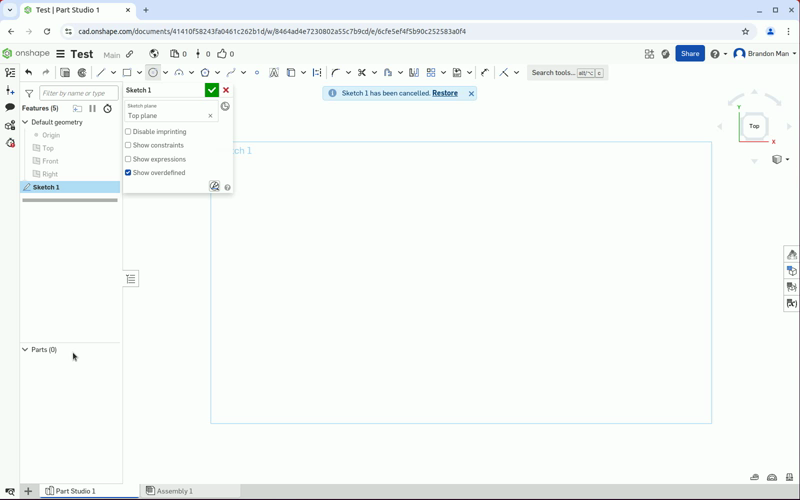
mouse_move(461, 282)
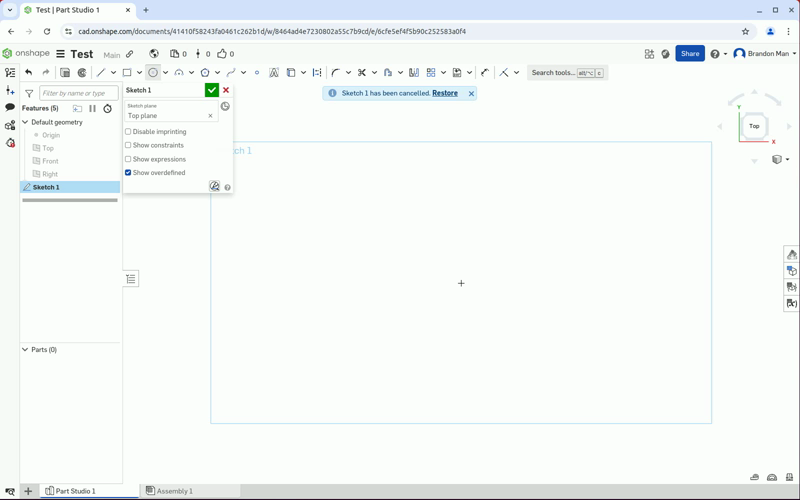
click(461, 282)
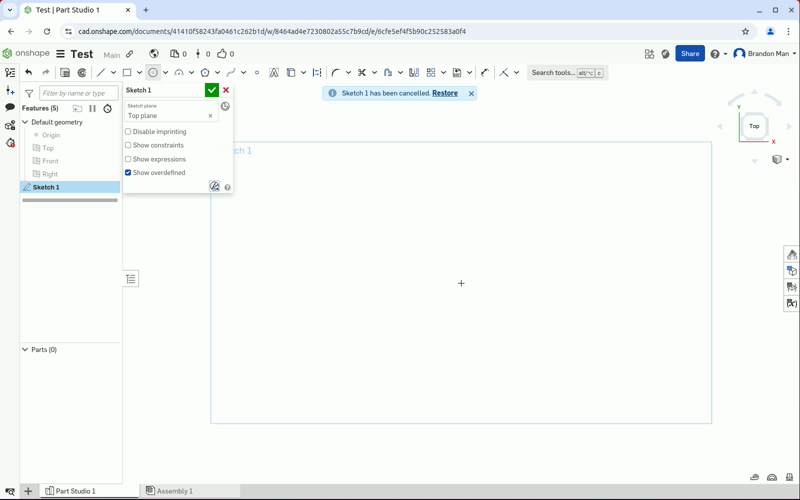
key_up(shift)
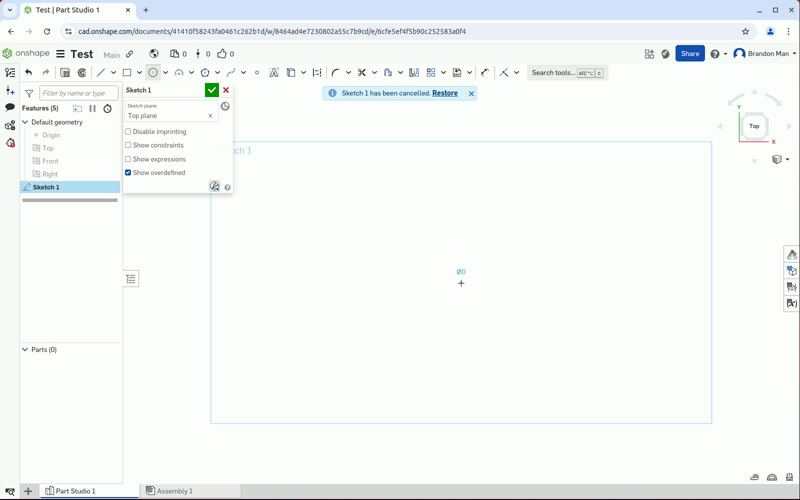
mouse_move(495, 282)
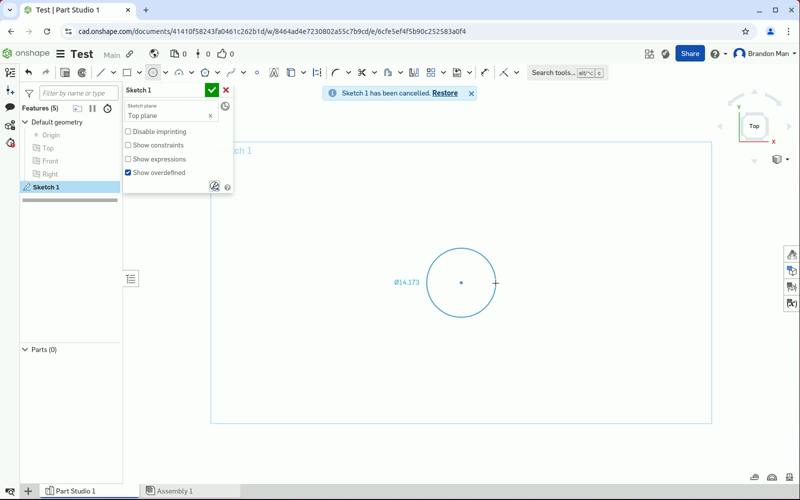
click(495, 282)
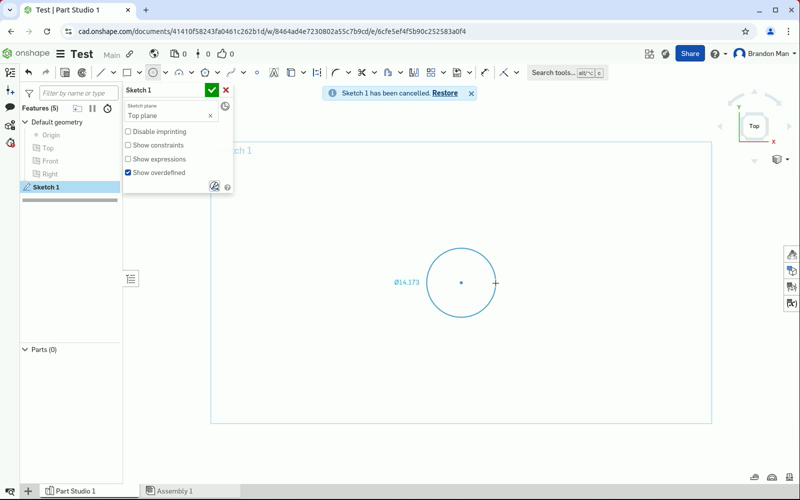
key(esc)
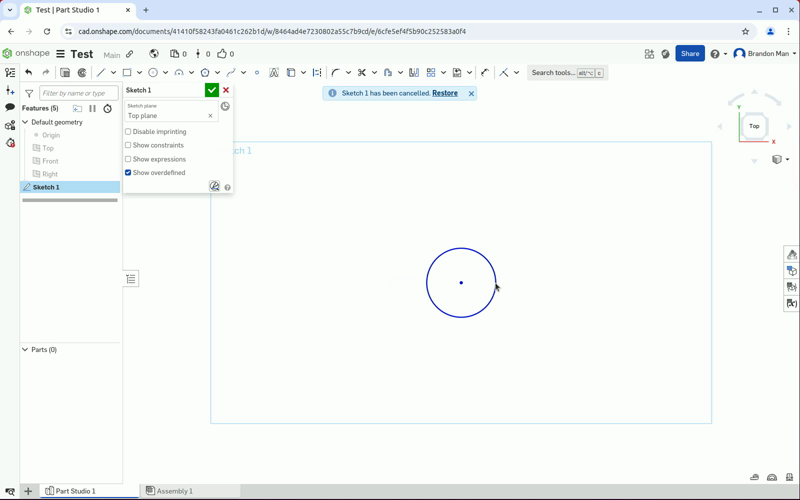
mouse_move(474, 255)
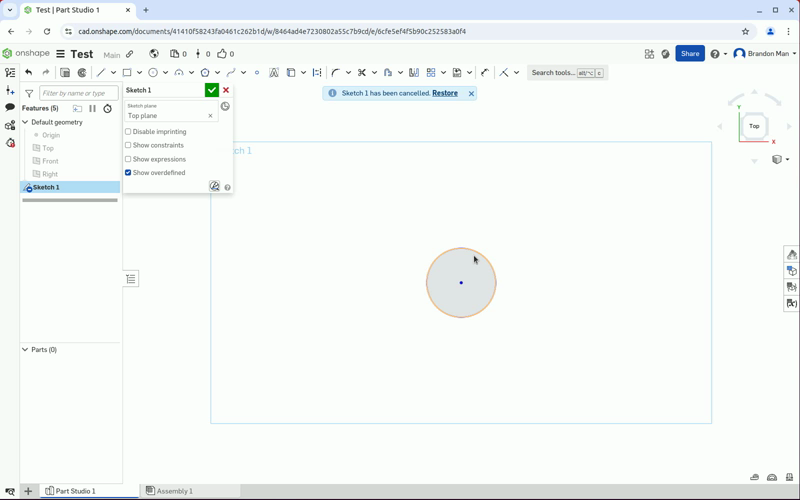
click(474, 255)
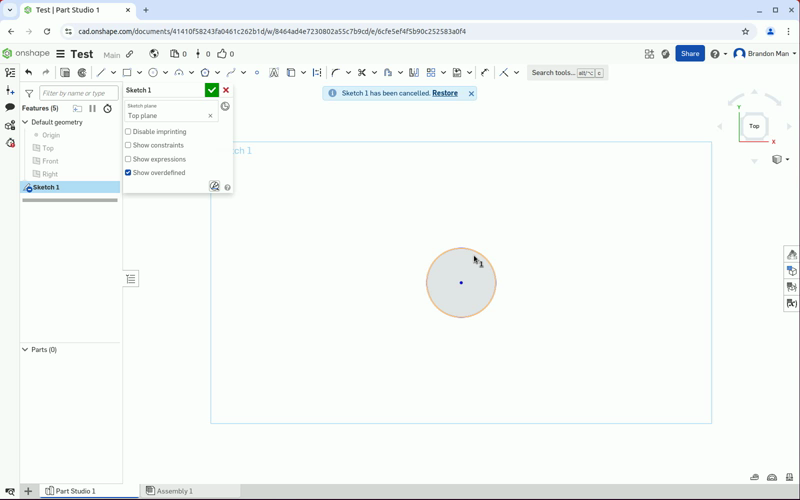
mouse_move(73, 352)
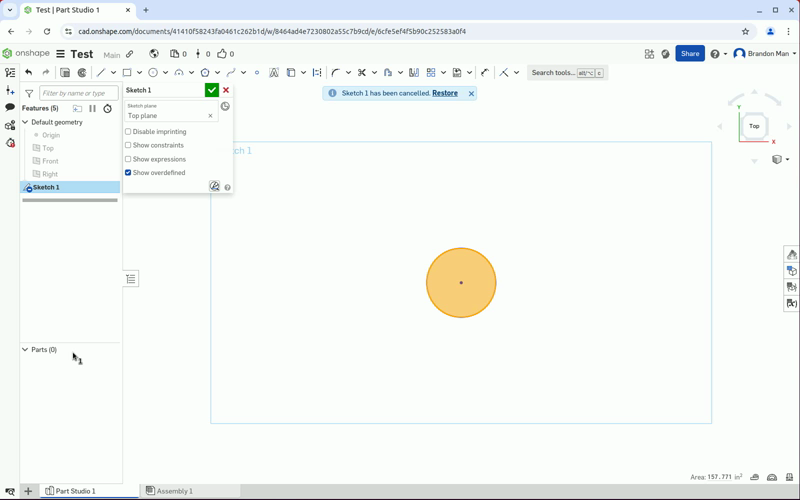
key(shift+y)
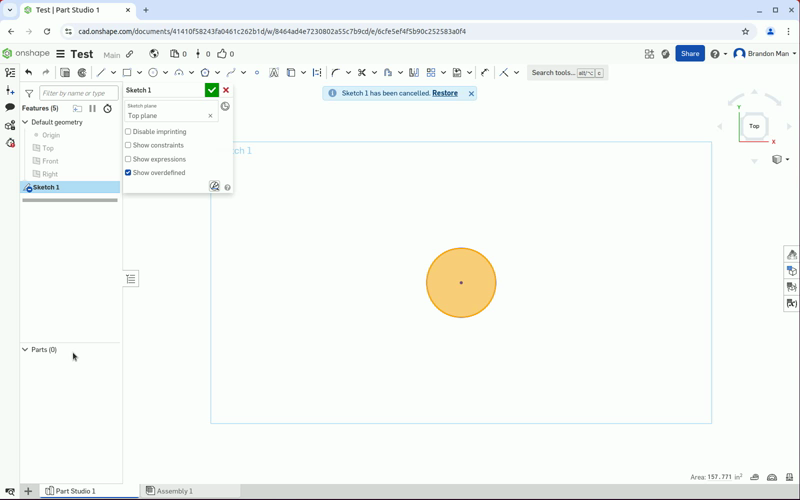
key(shift+e)
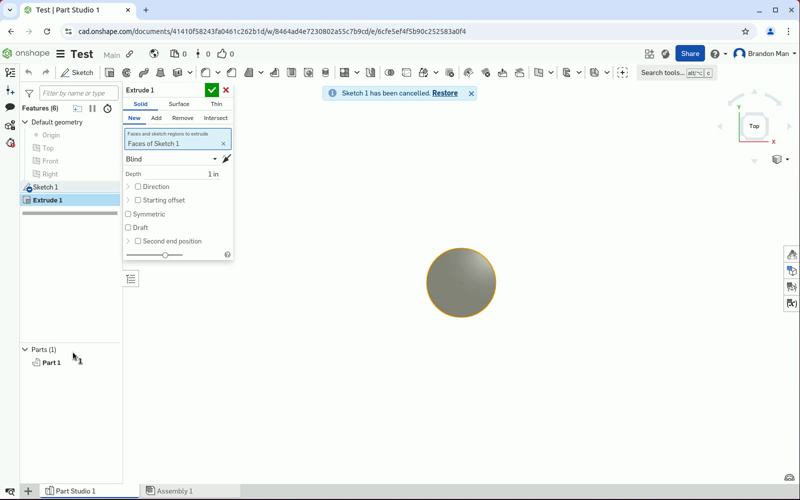
mouse_move(143, 106)
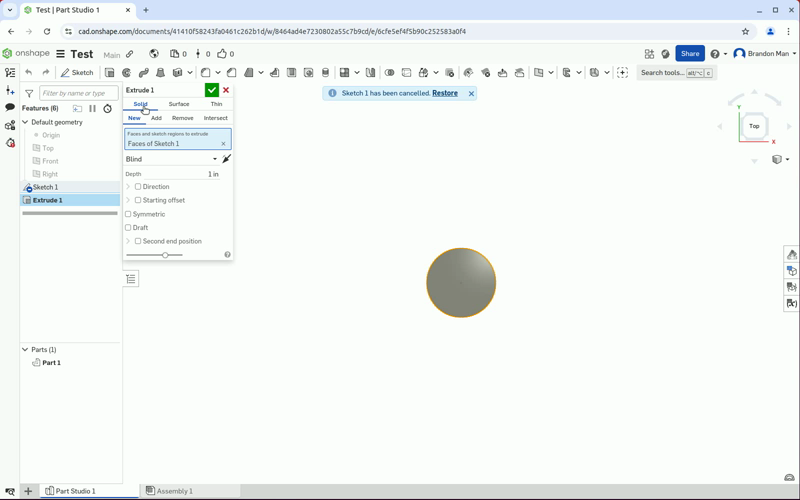
click(143, 106)
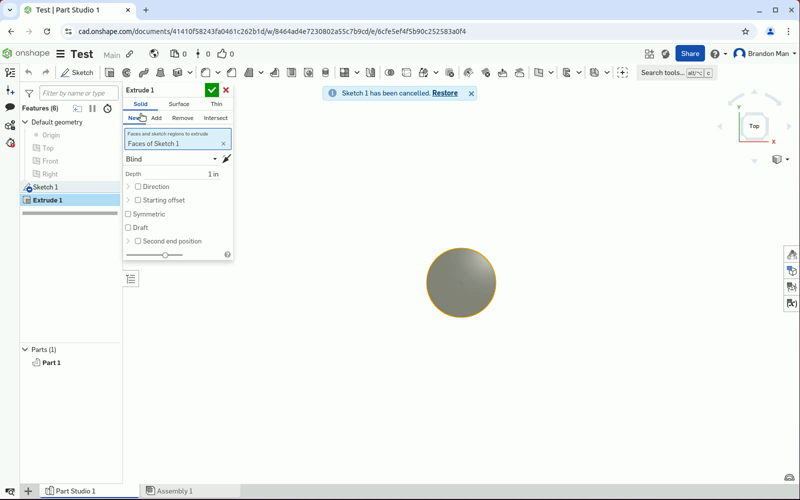
mouse_move(137, 120)
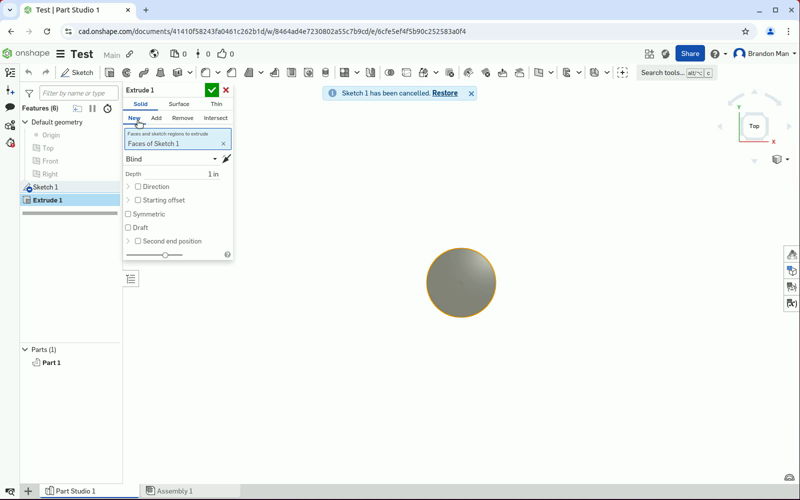
click(137, 120)
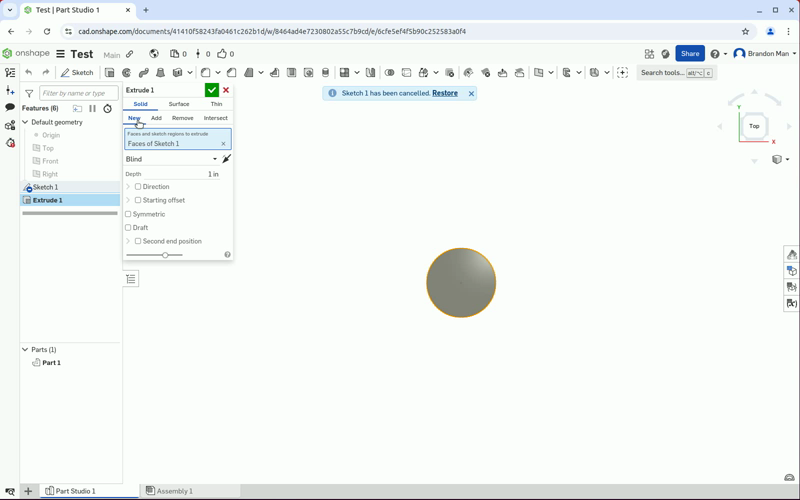
key(tab, 4)
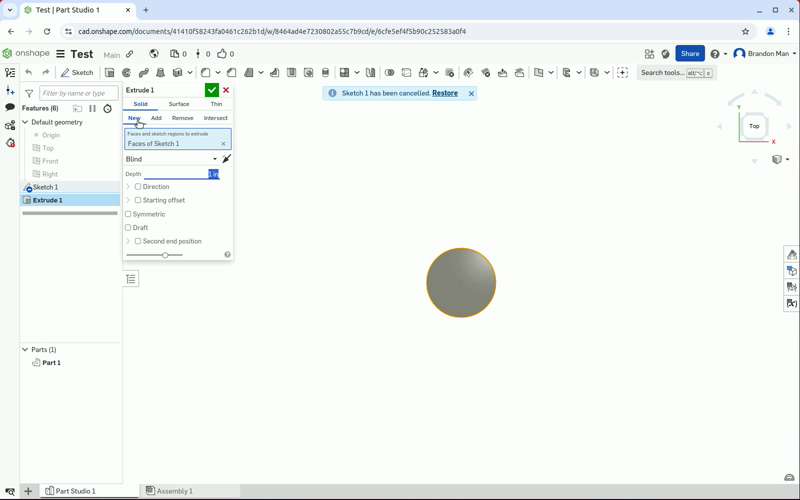
text(23.108)
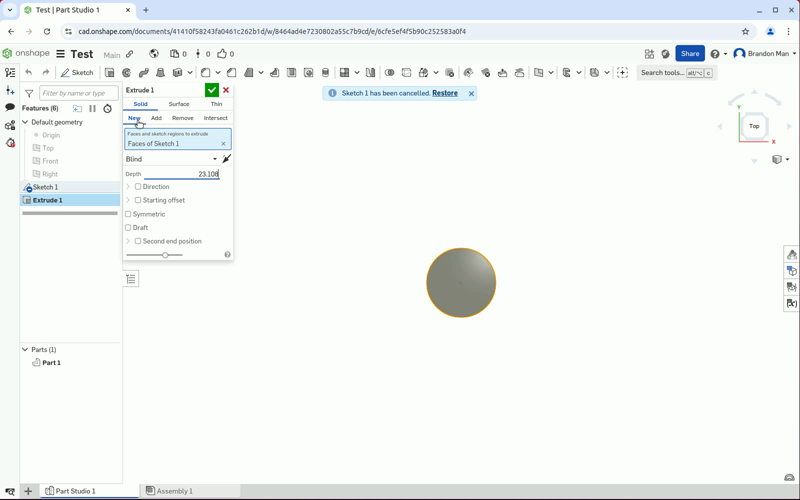
key(enter)
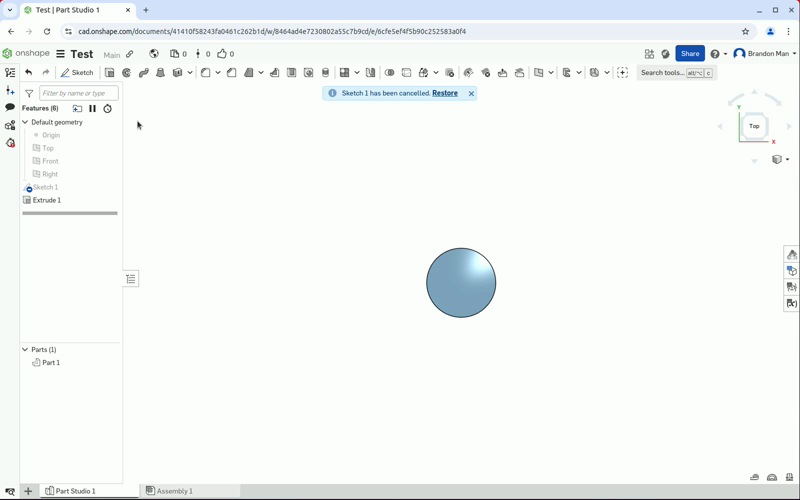
key(shift+h)
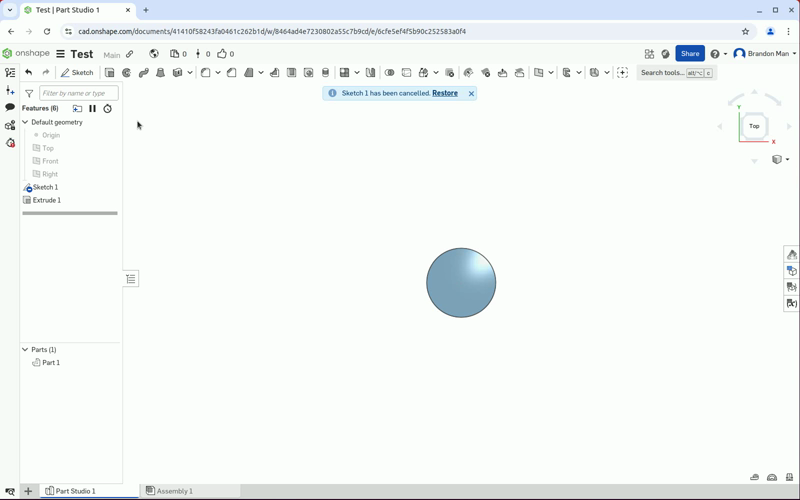
key(shift+h)
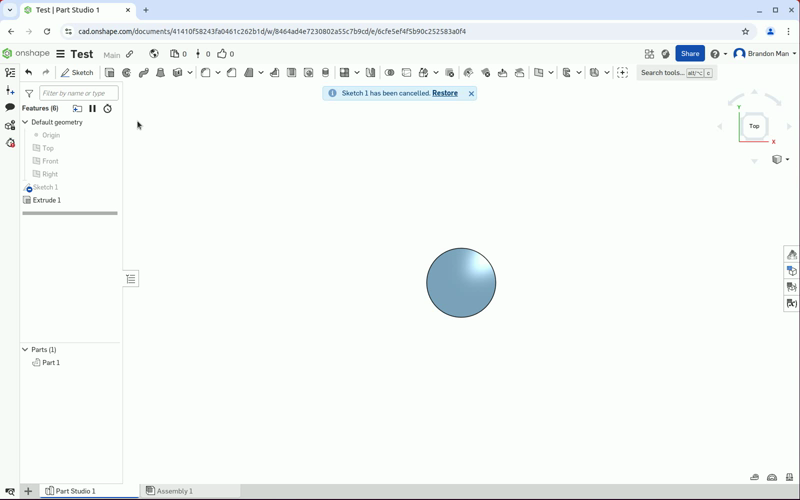
mouse_move(73, 189)
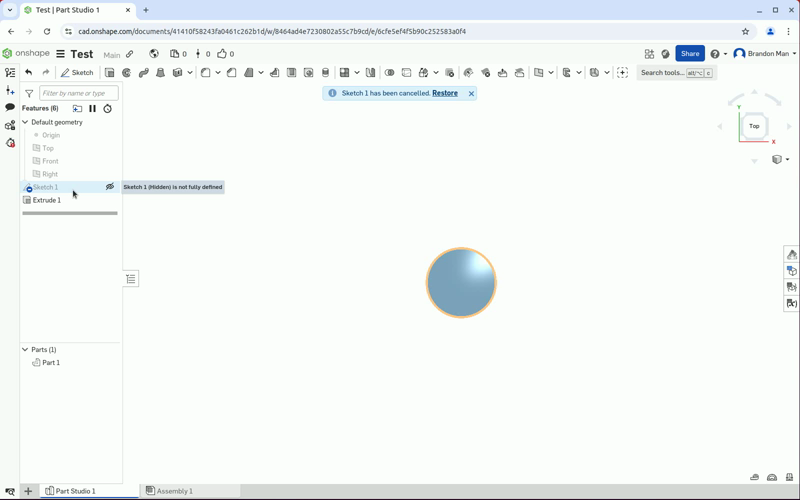
click(73, 189)
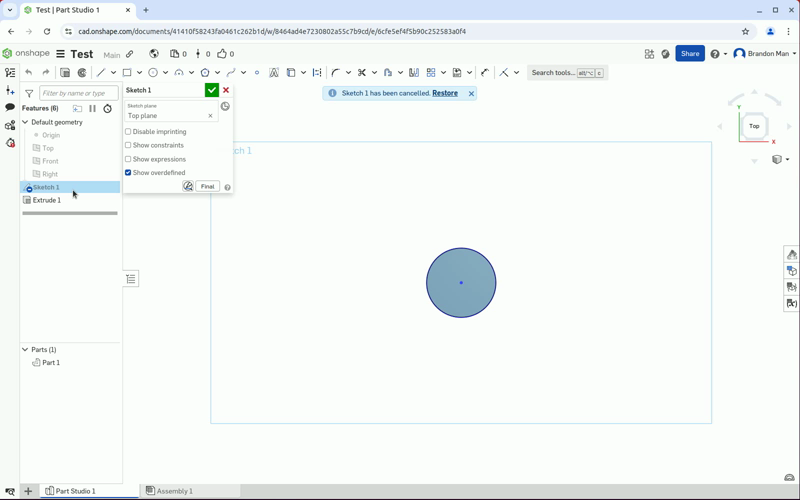
mouse_move(229, 92)
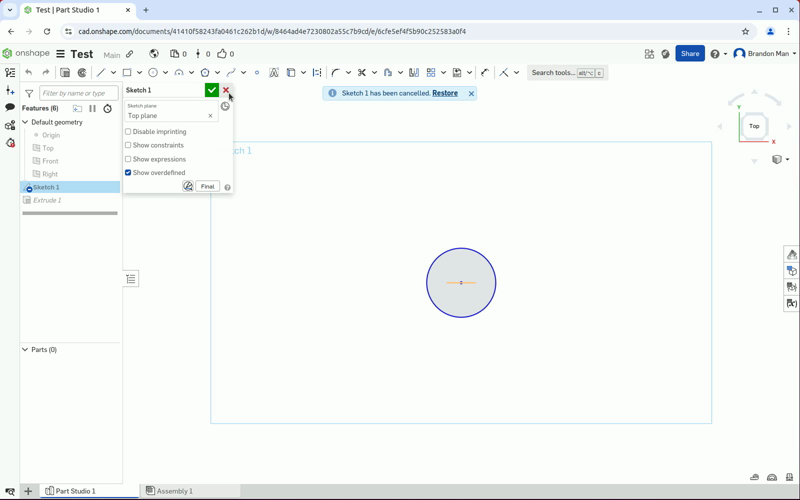
click(229, 92)
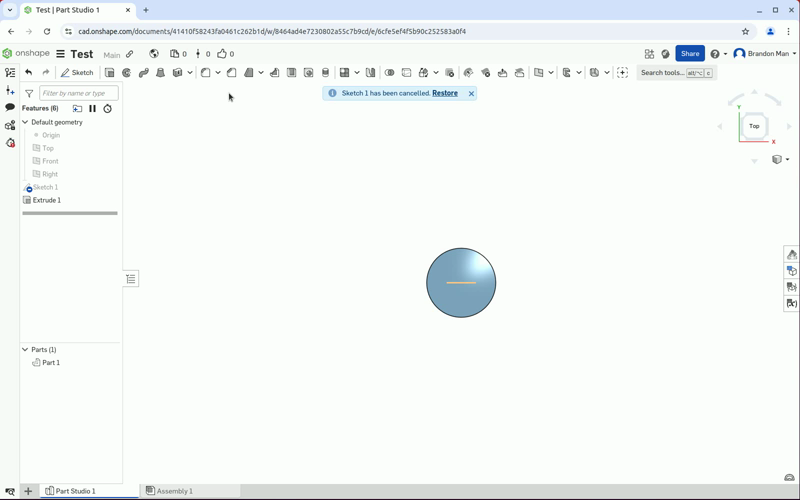
mouse_move(541, 75)
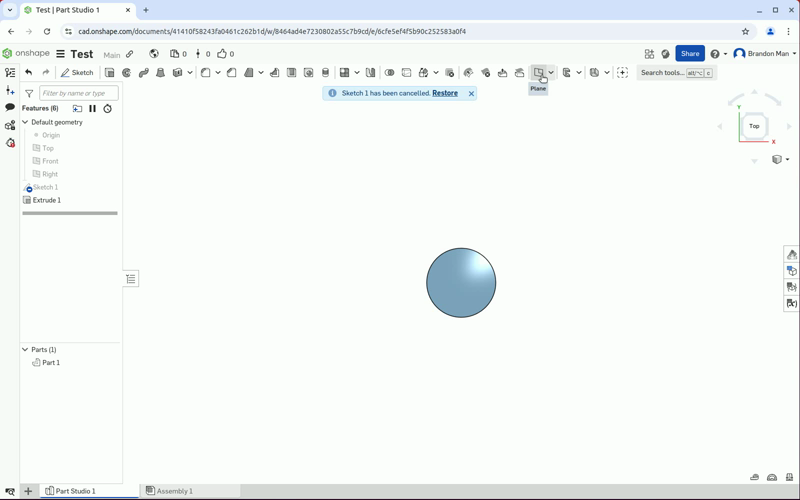
click(541, 75)
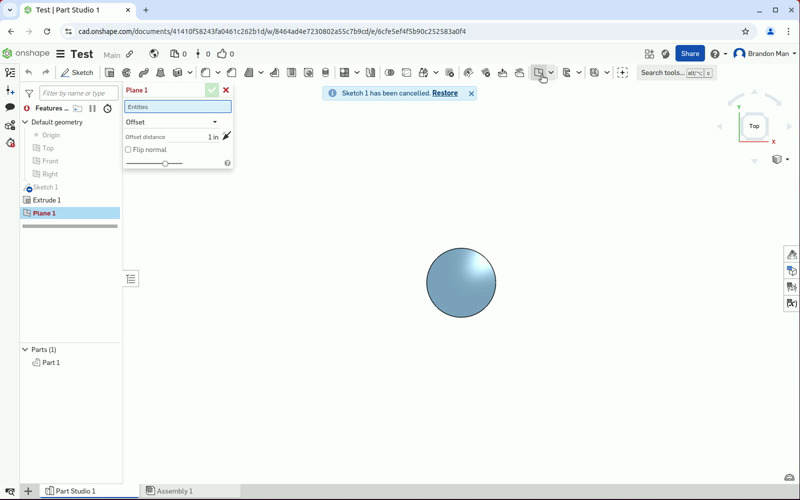
mouse_move(73, 150)
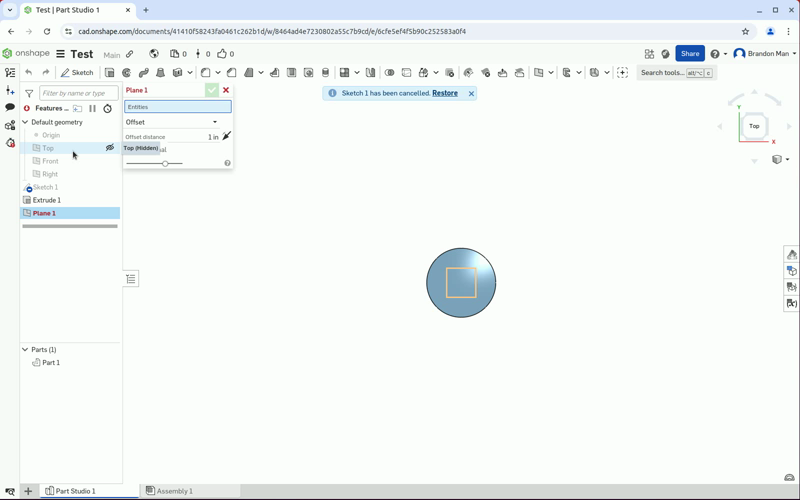
click(73, 150)
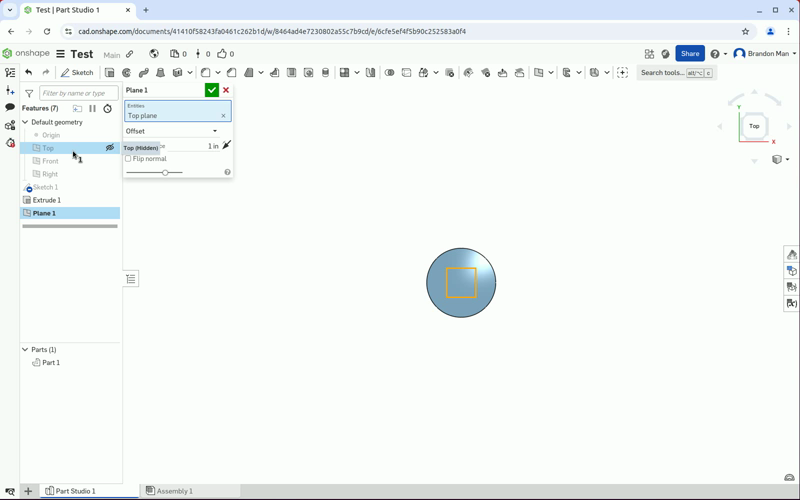
key(tab, 2)
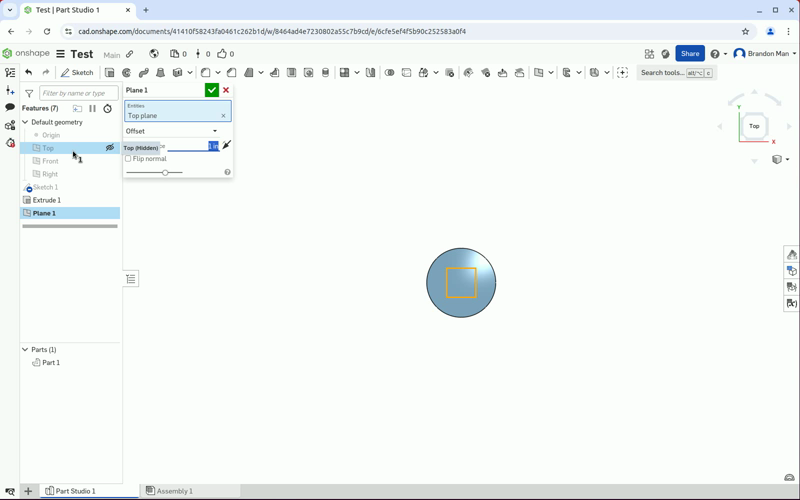
text(23.108)
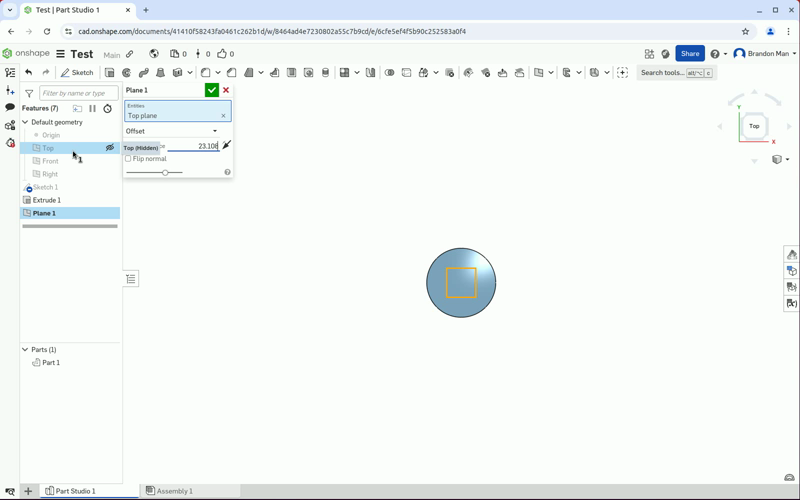
key(enter, 2)
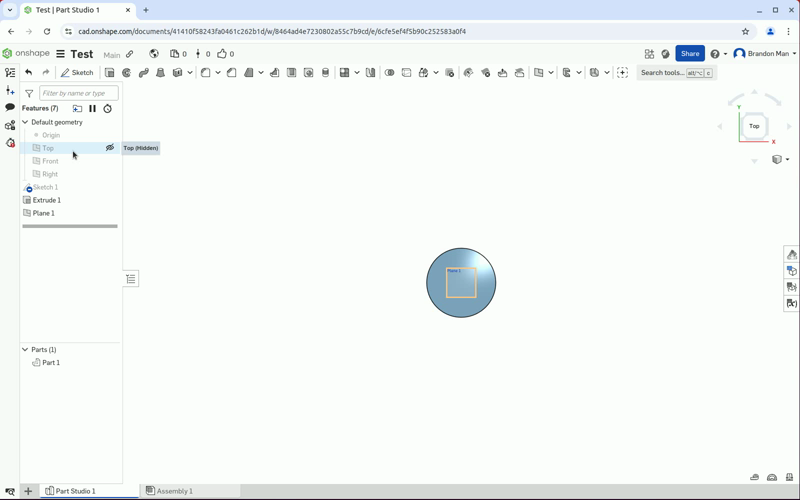
key(shift+s)
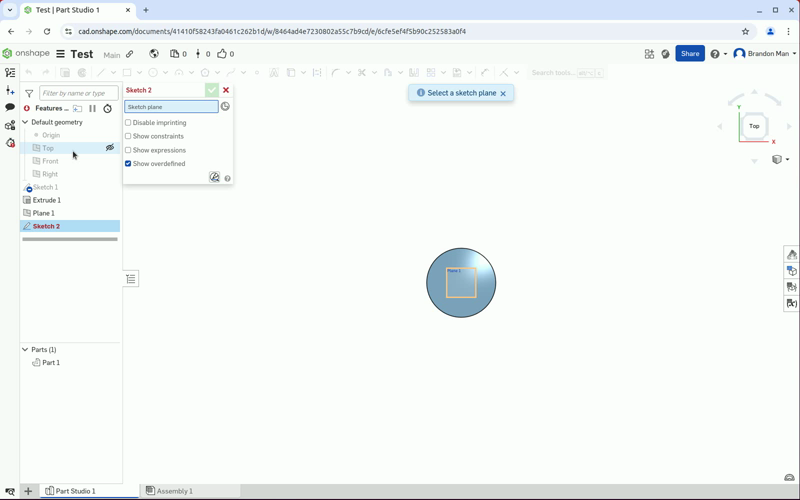
mouse_move(73, 215)
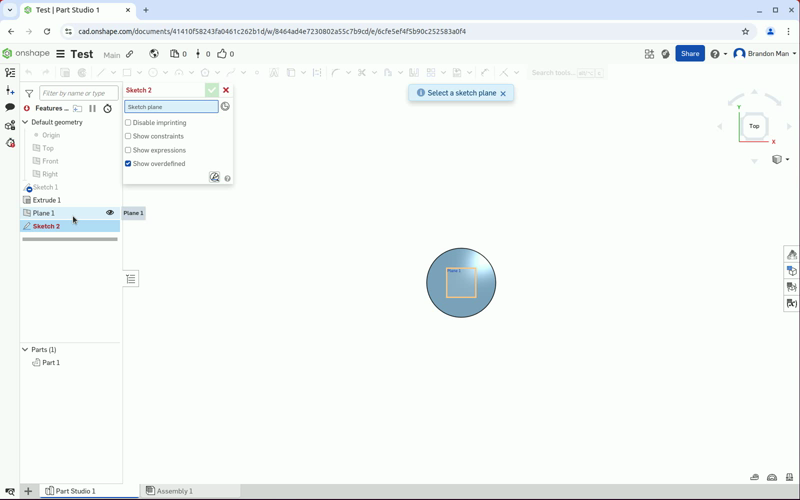
click(73, 215)
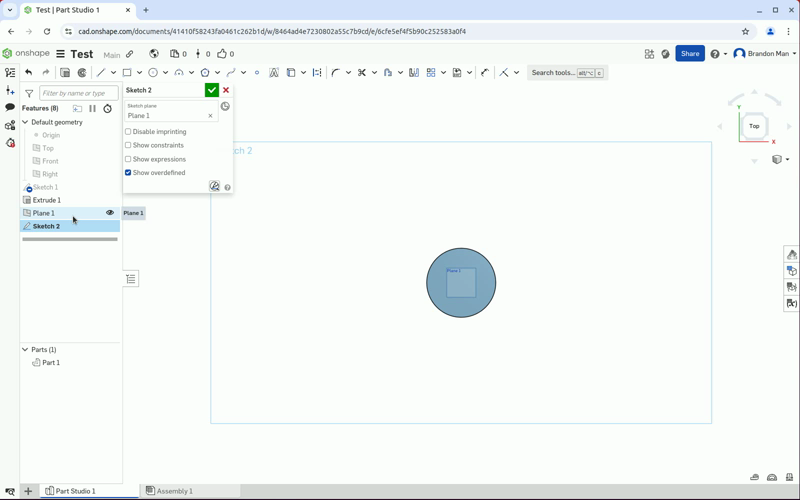
mouse_move(73, 352)
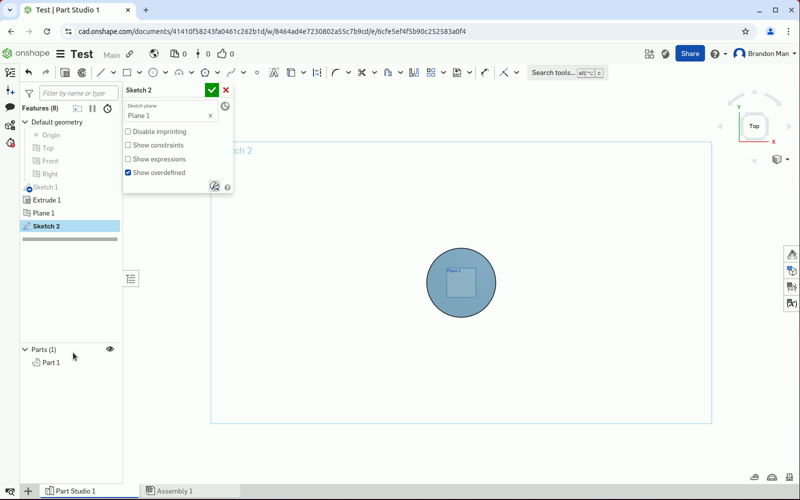
key(y)
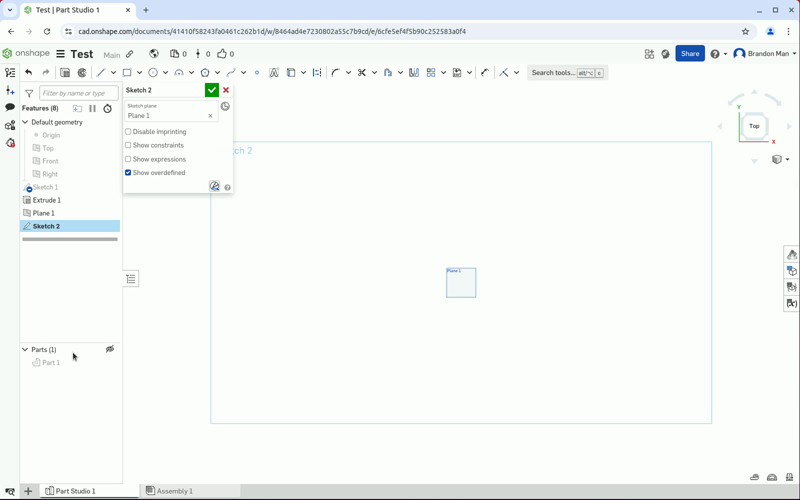
key(c)
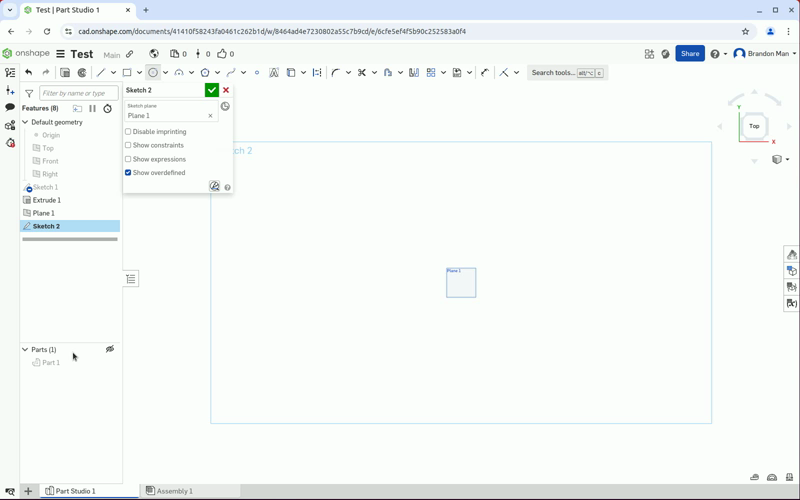
key_down(shift)
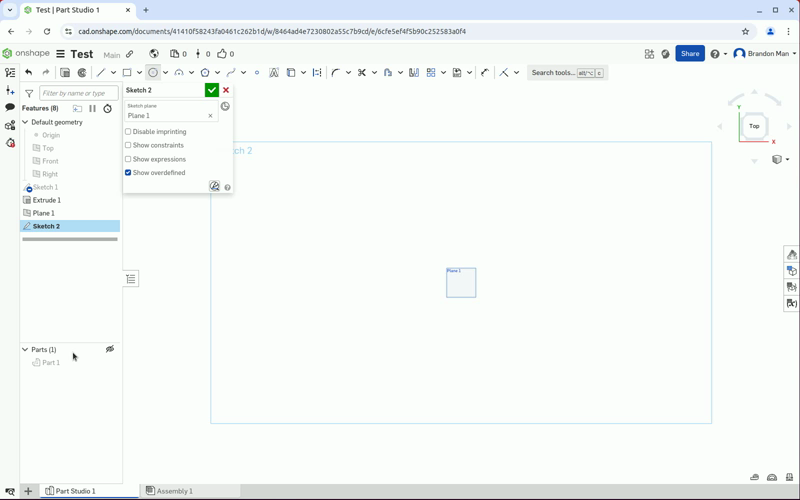
mouse_move(461, 282)
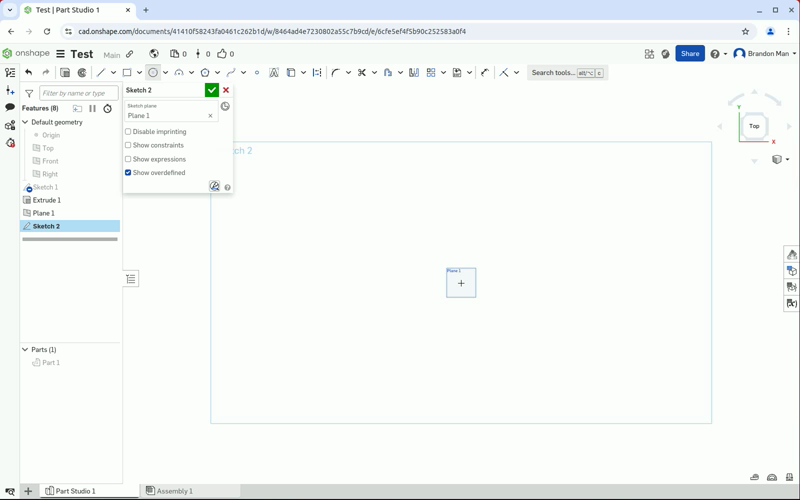
click(461, 282)
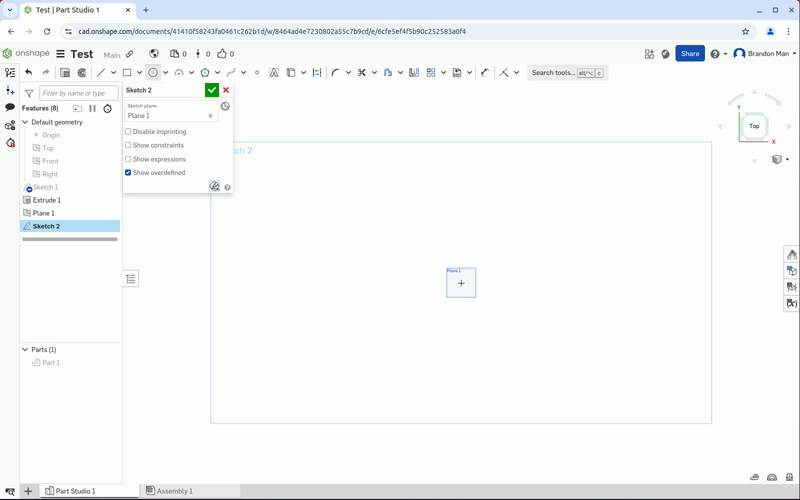
key_up(shift)
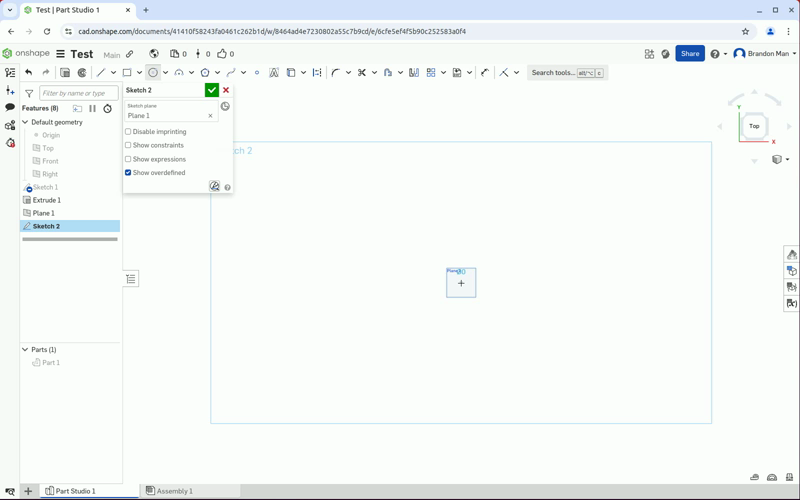
mouse_move(493, 282)
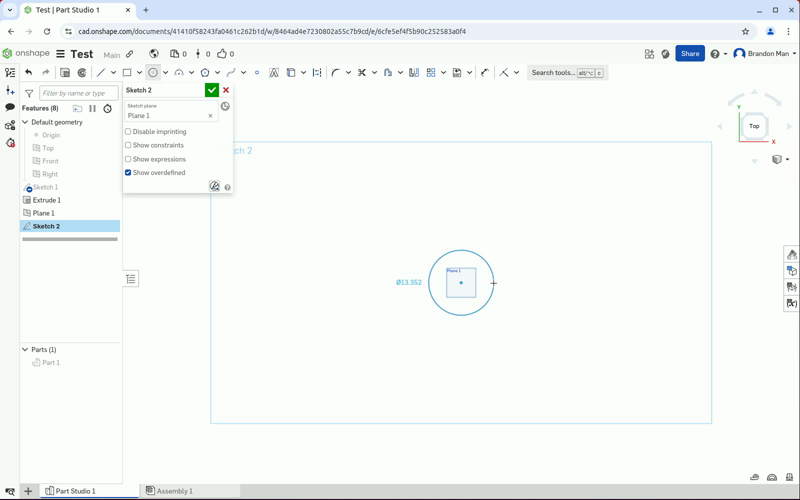
click(493, 282)
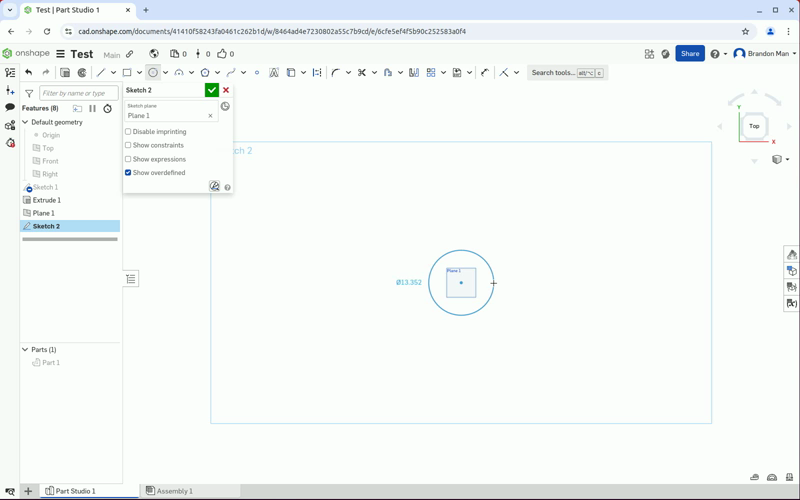
key(esc)
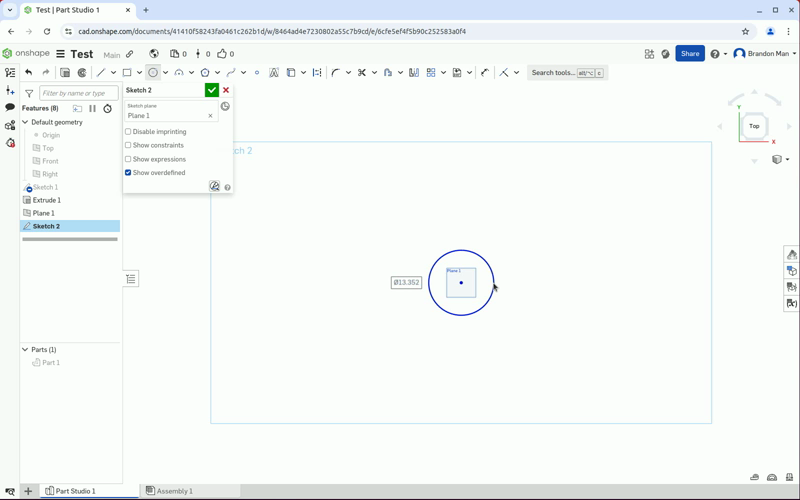
mouse_move(474, 305)
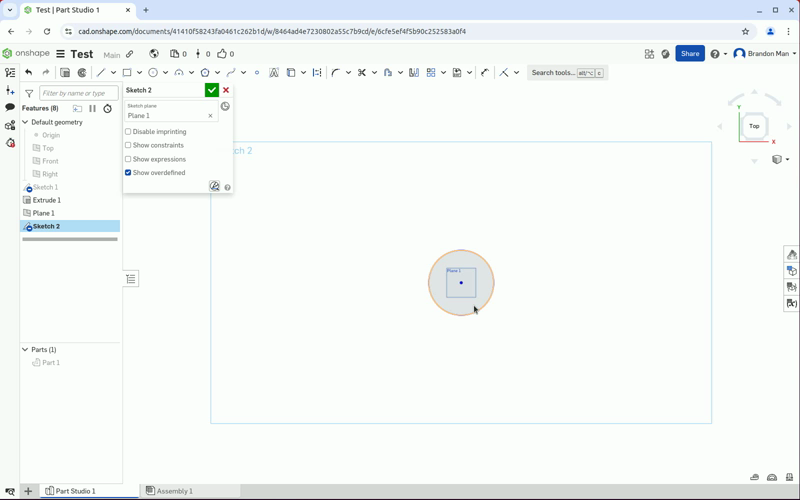
click(474, 305)
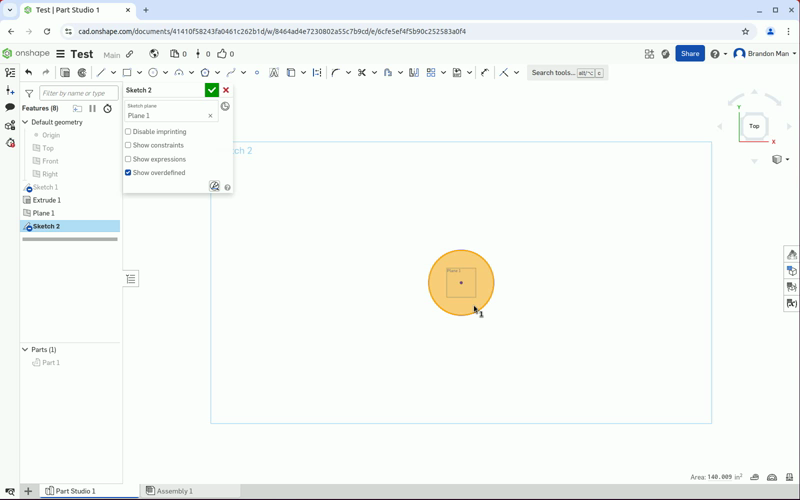
mouse_move(73, 352)
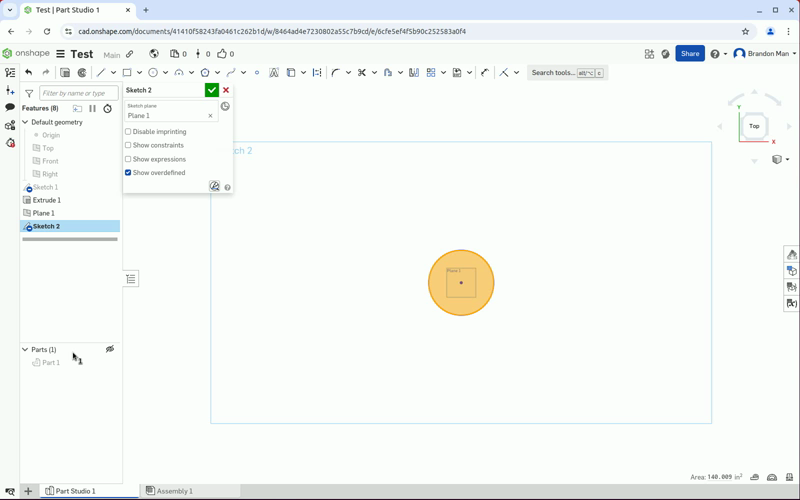
key(shift+y)
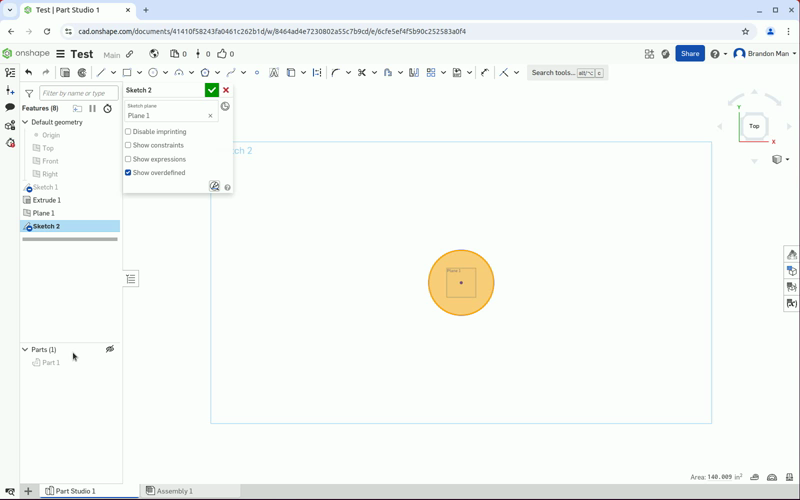
key(shift+e)
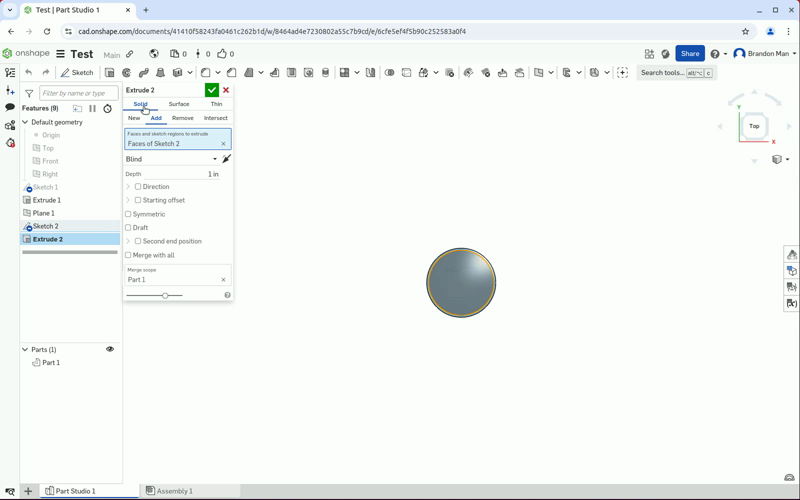
mouse_move(143, 106)
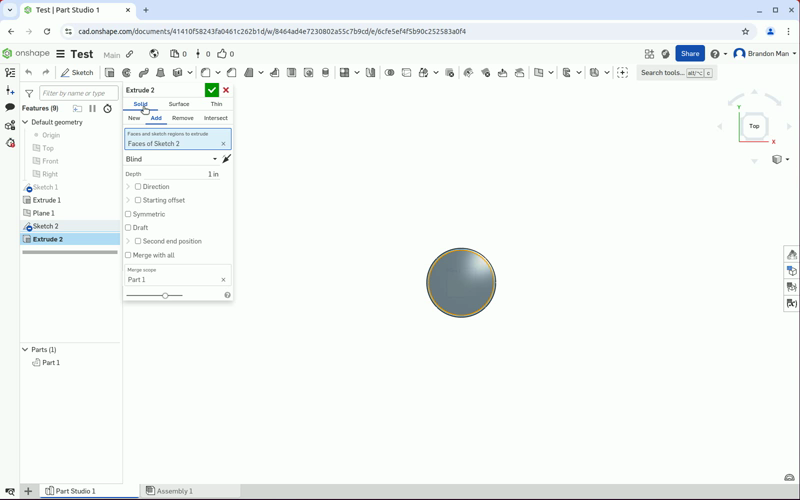
click(143, 106)
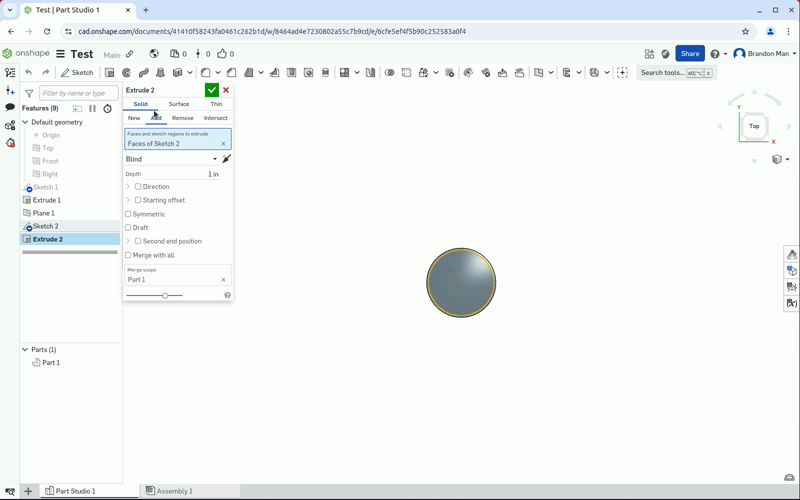
mouse_move(186, 120)
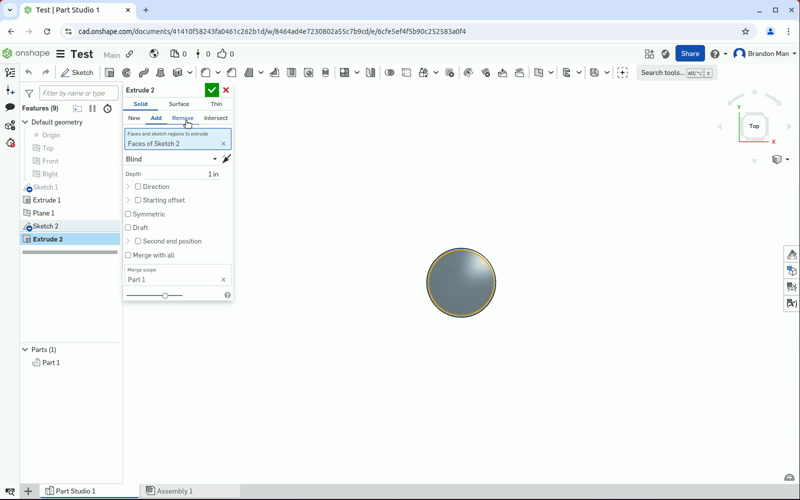
click(186, 120)
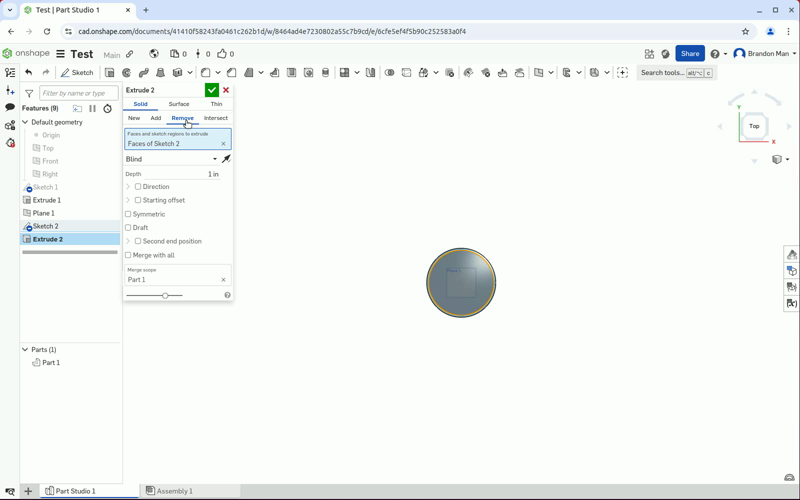
key(tab, 4)
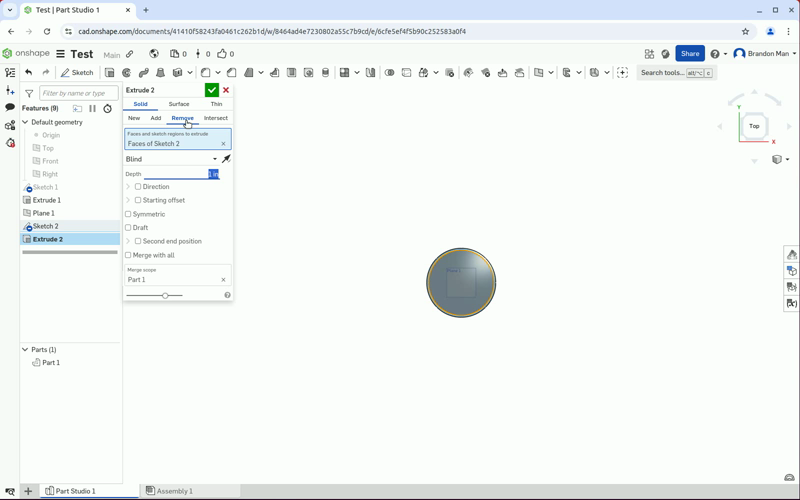
text(22.627)
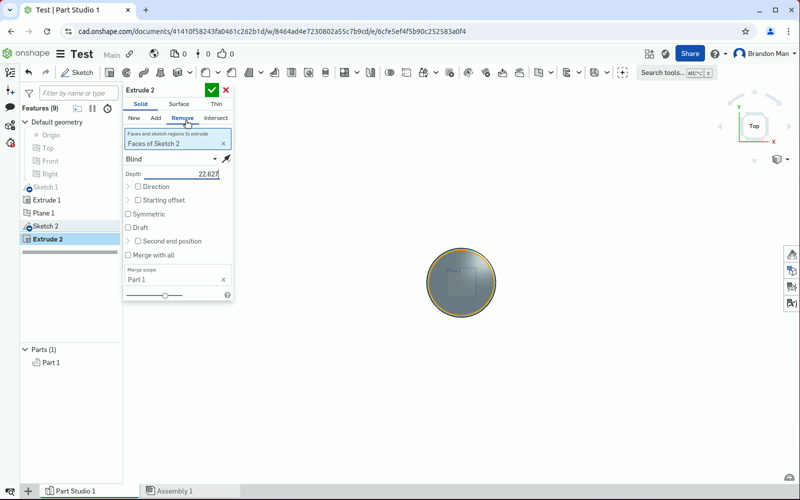
key(tab, 6)
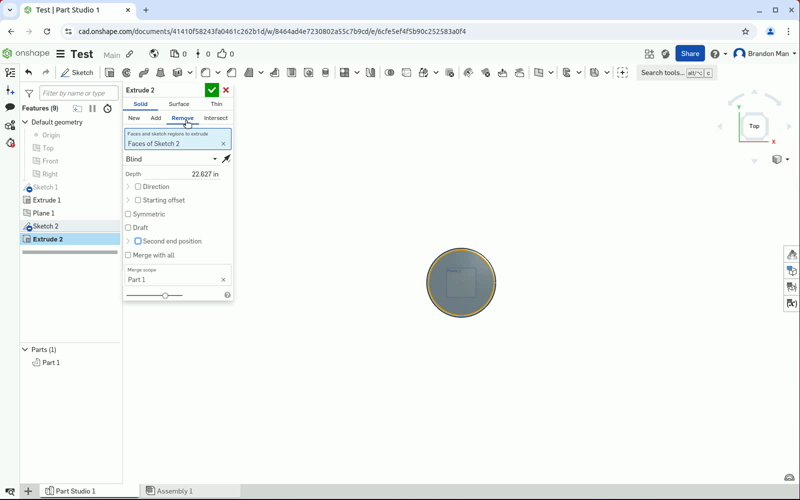
key(space)
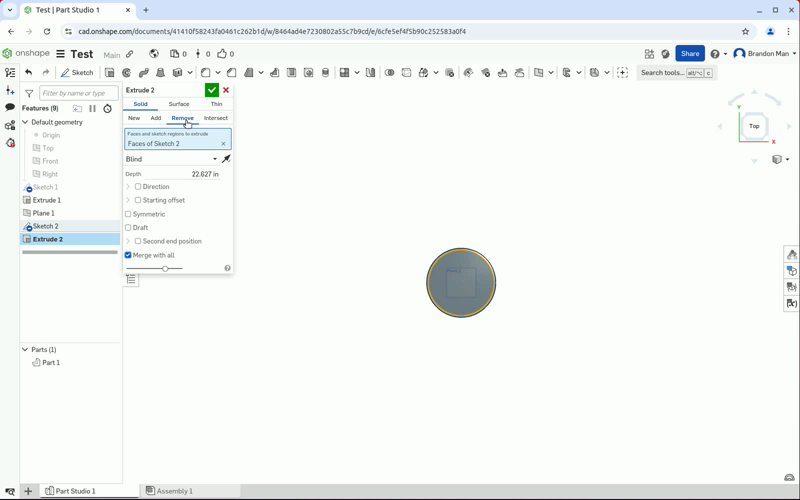
key(enter)
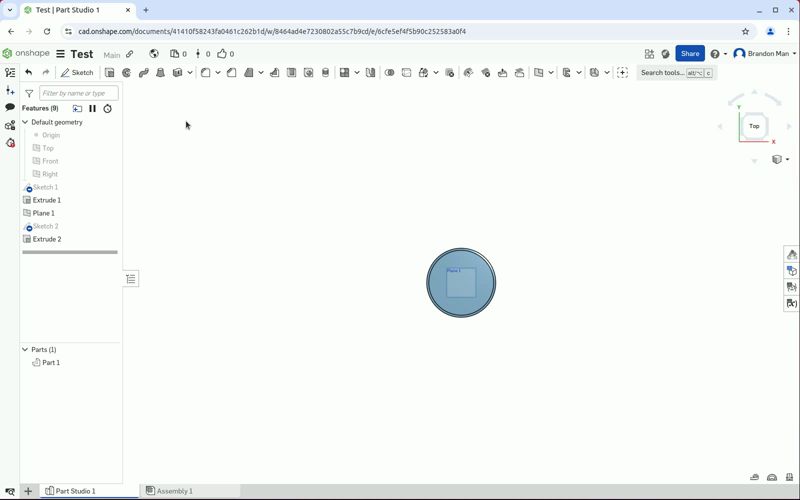
key(shift+h)
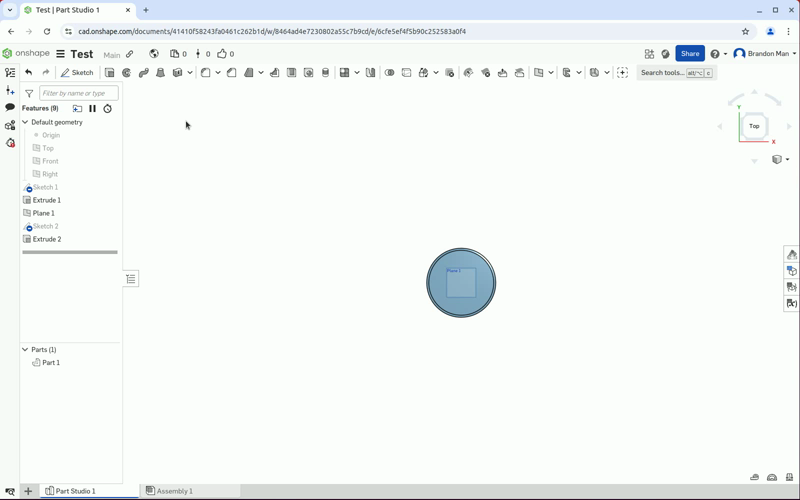
key(shift+h)
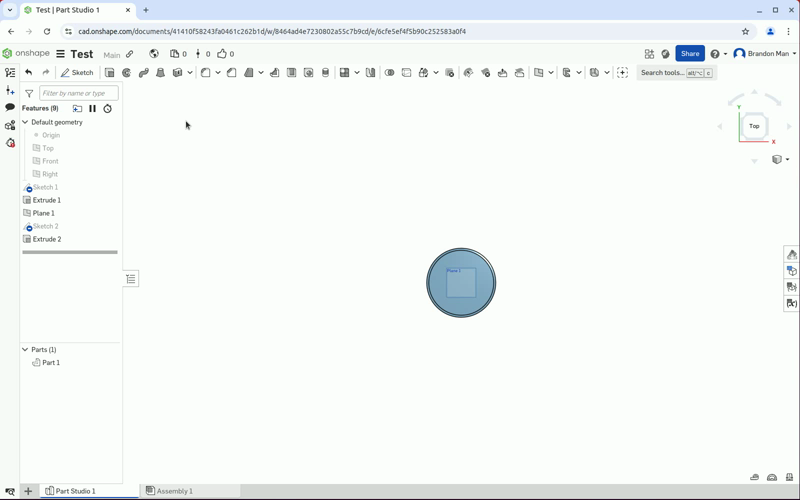
mouse_move(73, 189)
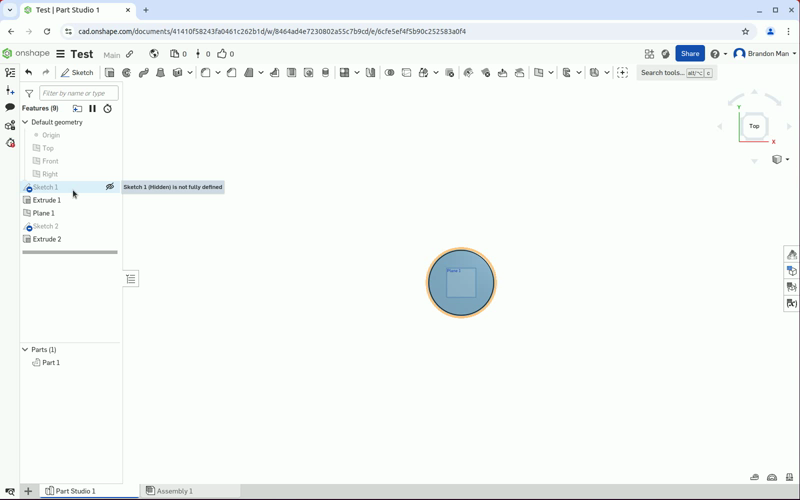
click(73, 189)
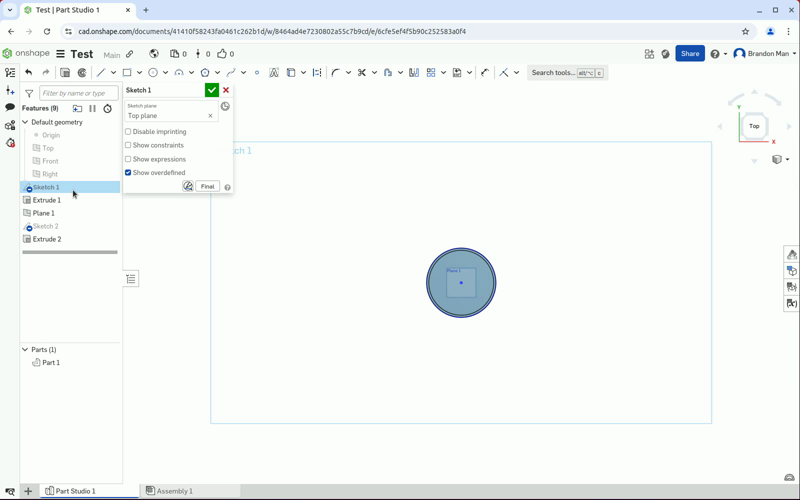
mouse_move(229, 92)
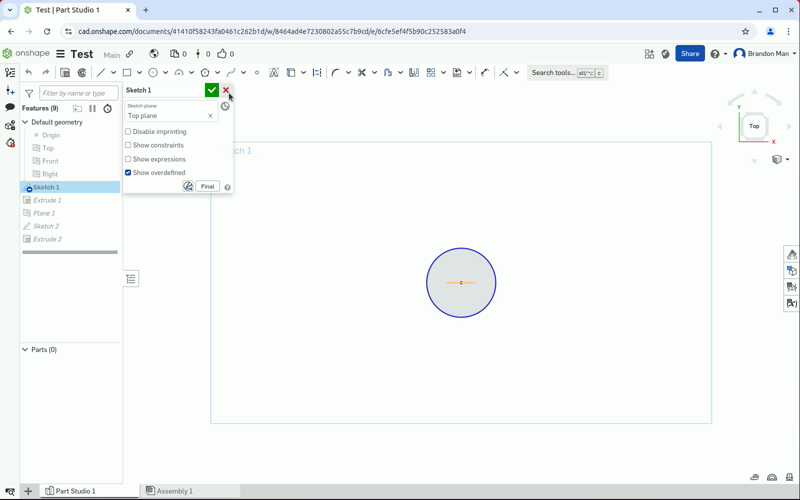
click(229, 92)
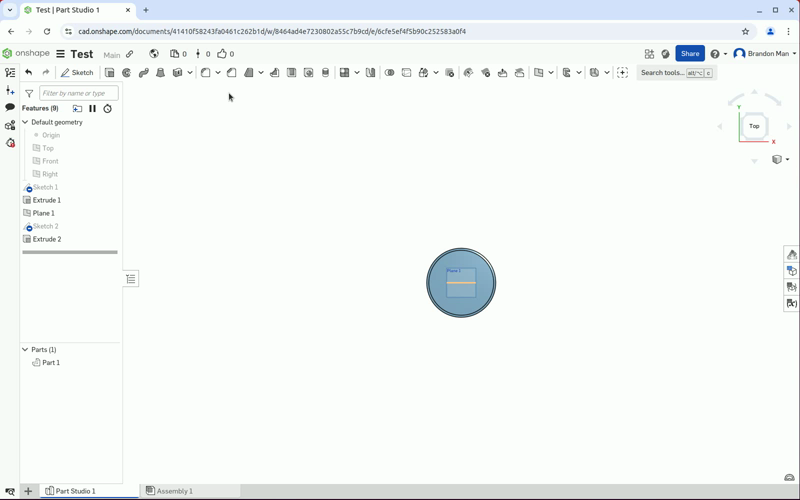
mouse_move(73, 352)
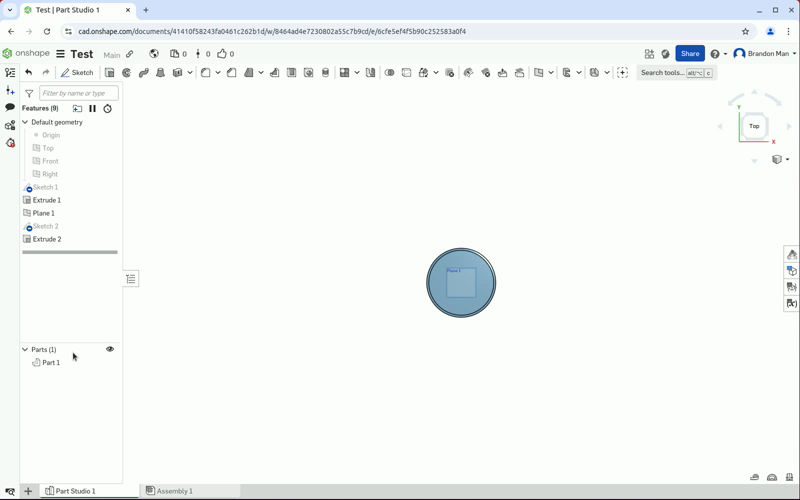
key(y)
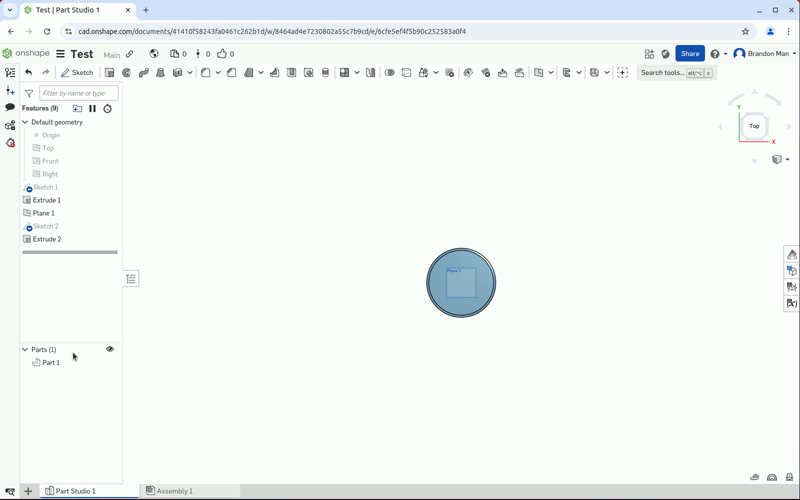
key(shift+p)
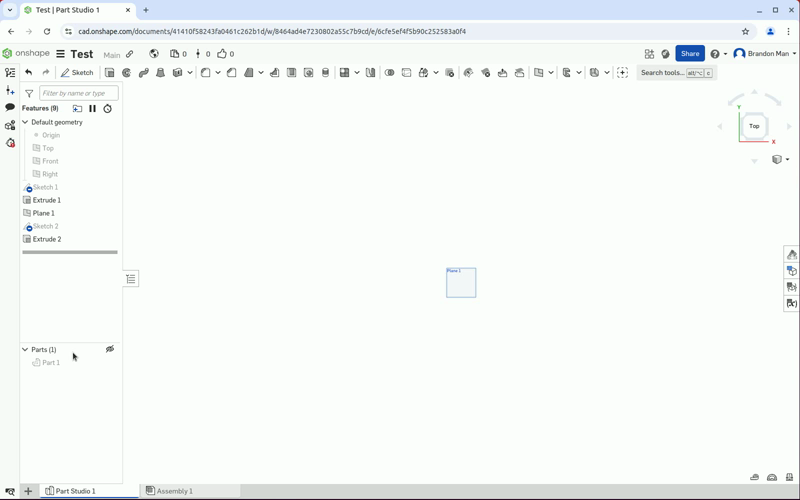
key(space)
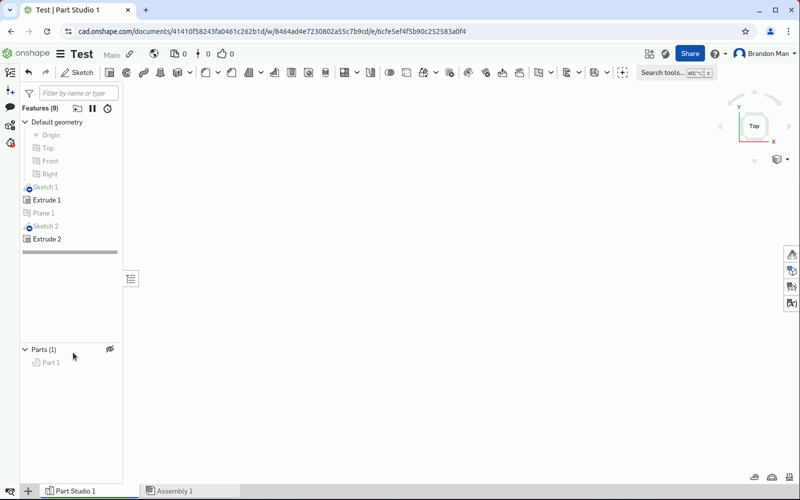
key_down(shift)
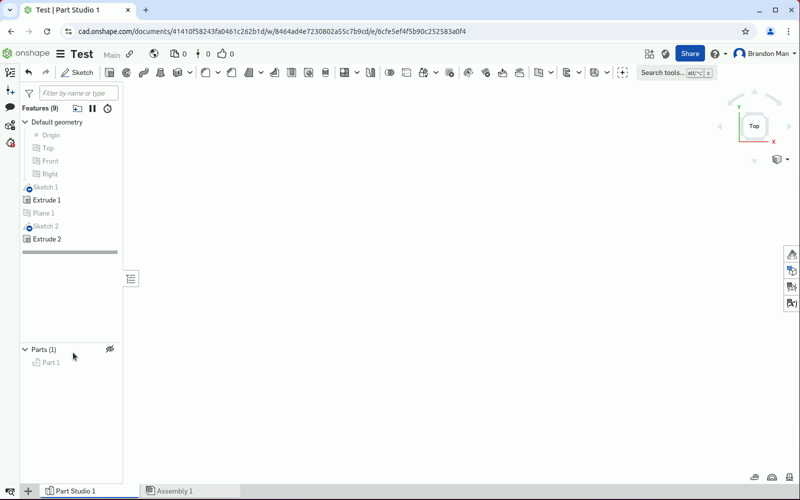
key(up)
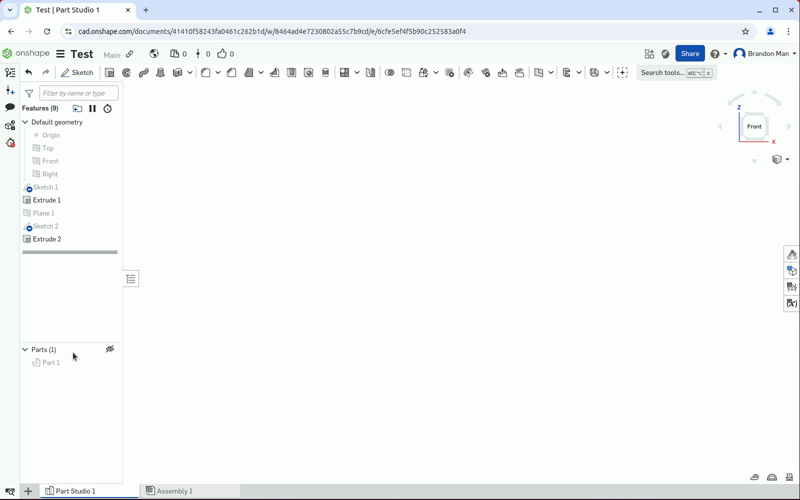
key_up(shift)
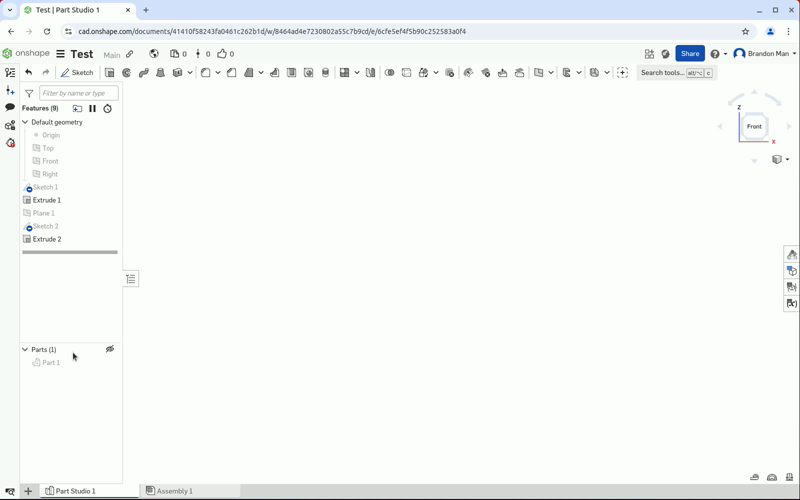
mouse_move(73, 352)
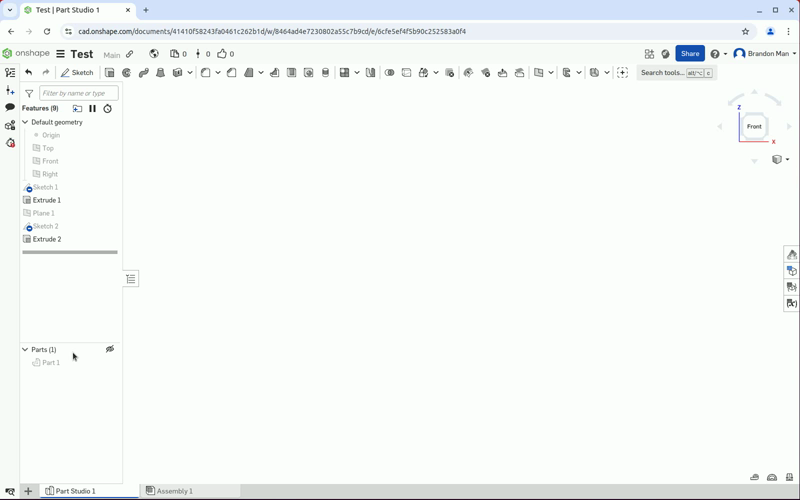
key(shift+y)
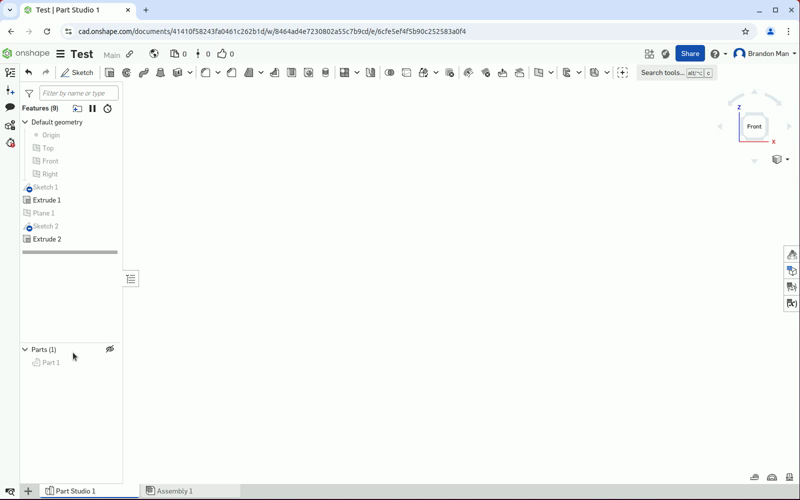
key(shift+s)
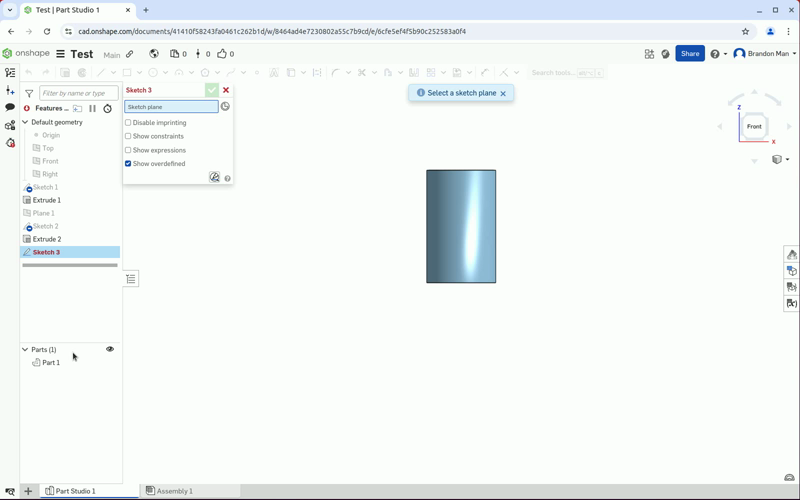
mouse_move(73, 163)
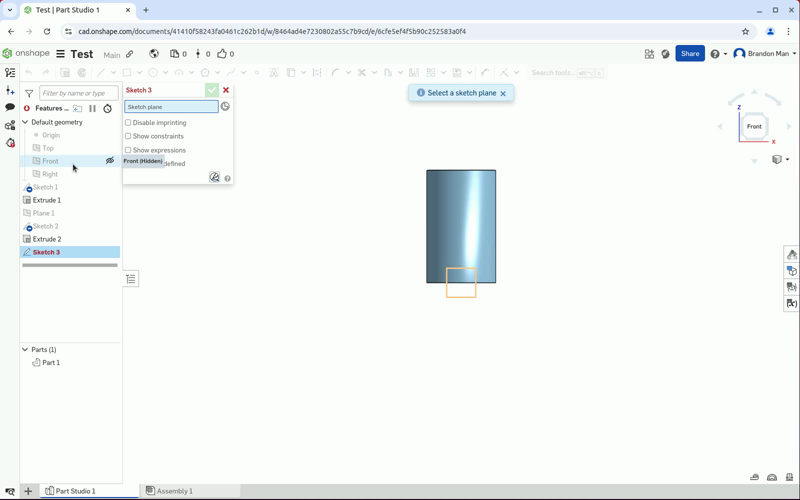
click(73, 163)
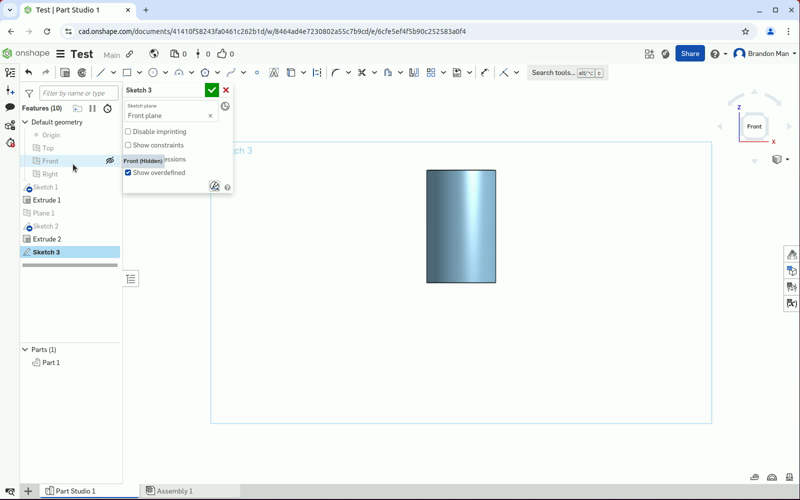
mouse_move(73, 352)
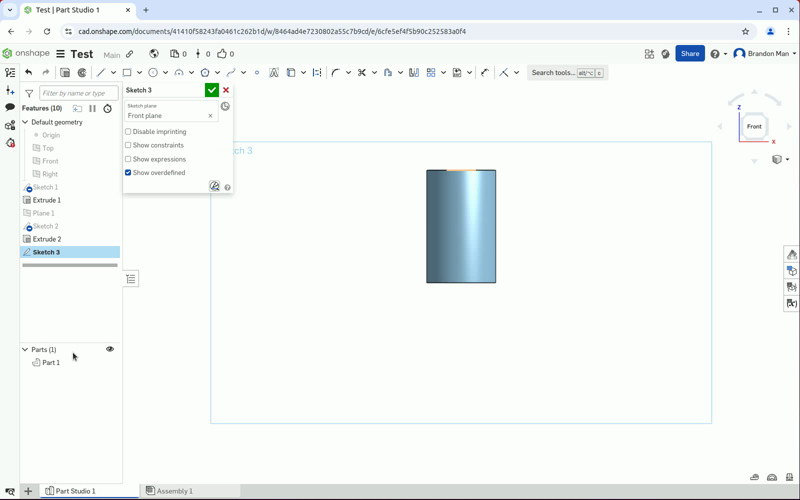
key(y)
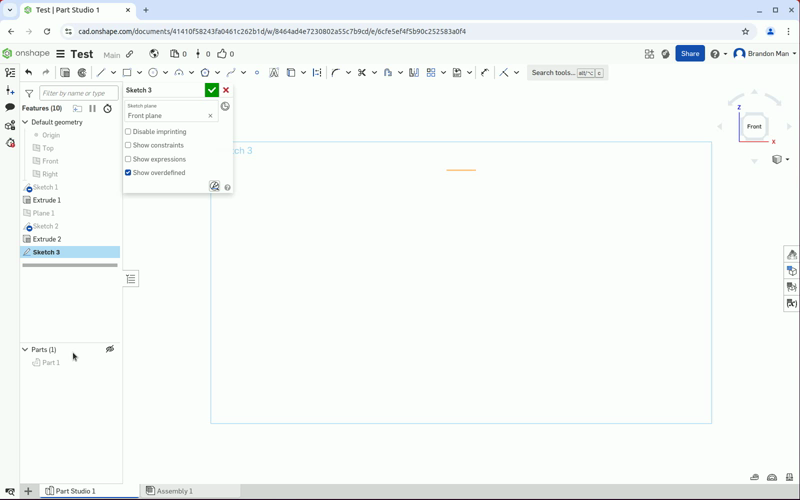
key(l)
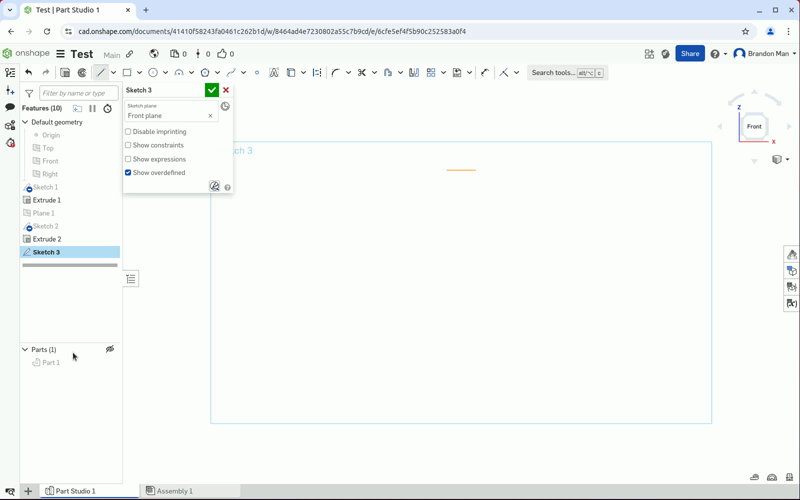
key_down(shift)
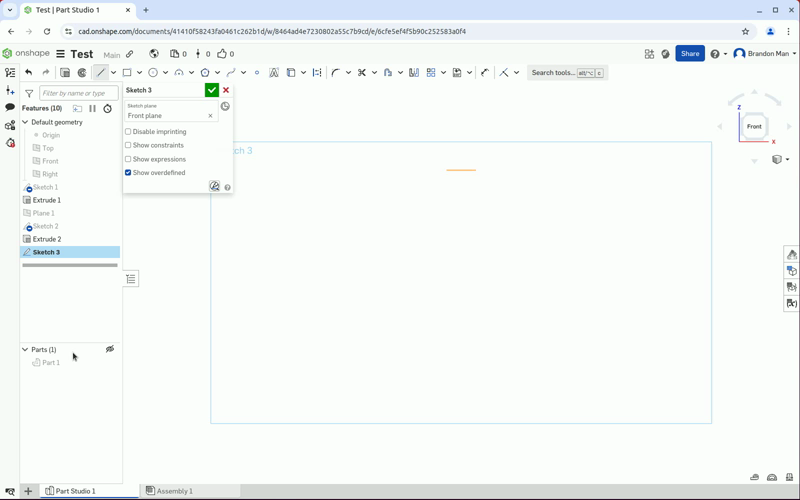
mouse_move(454, 204)
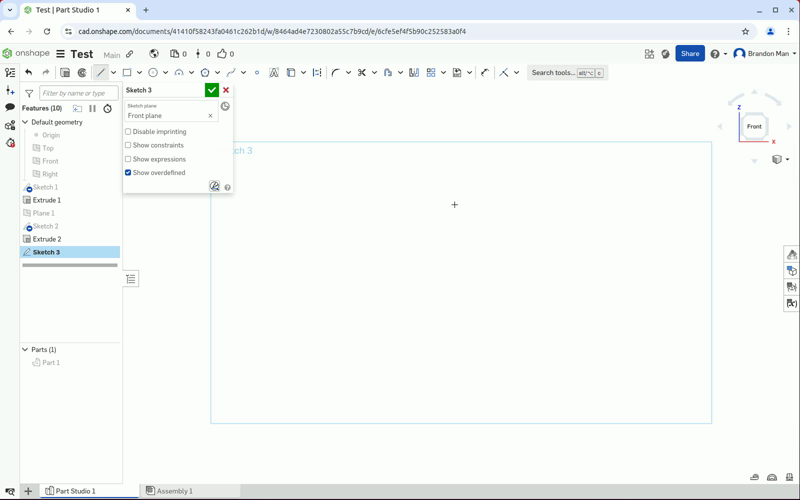
click(454, 204)
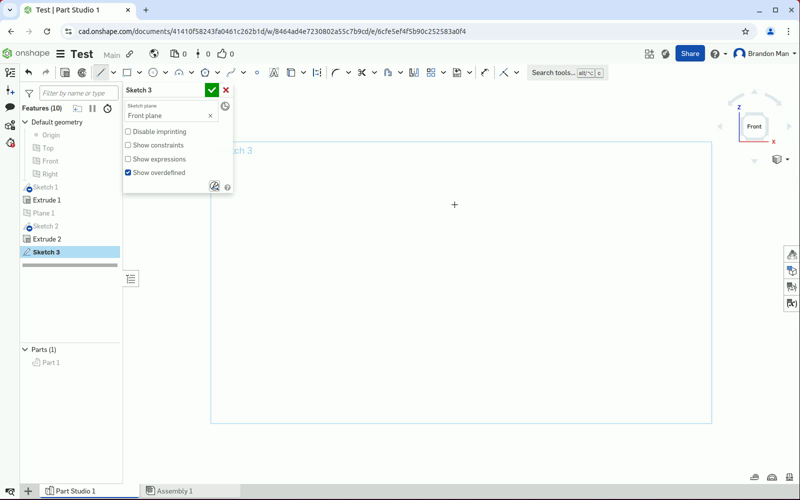
key_up(shift)
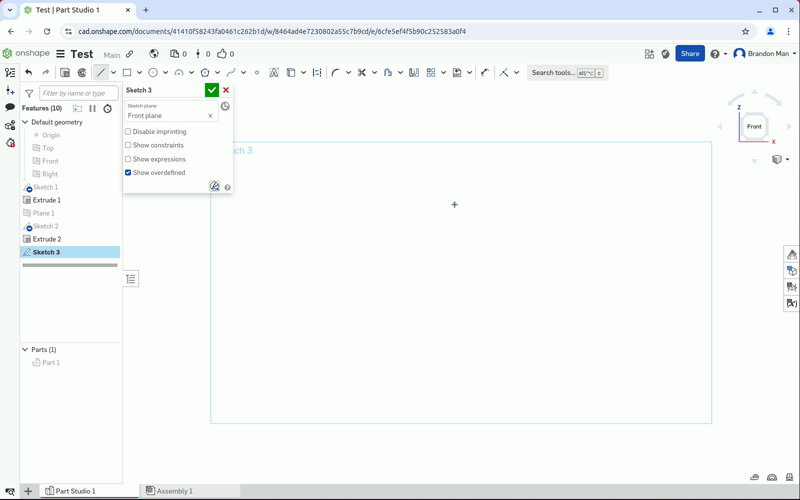
key_down(shift)
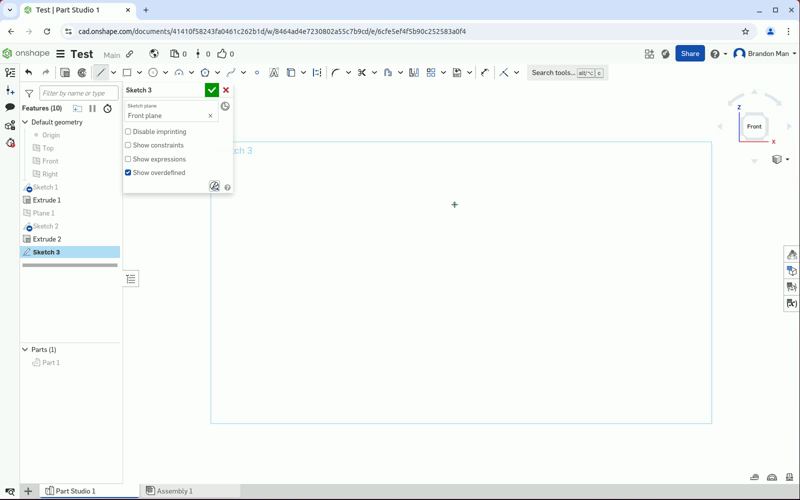
mouse_move(484, 204)
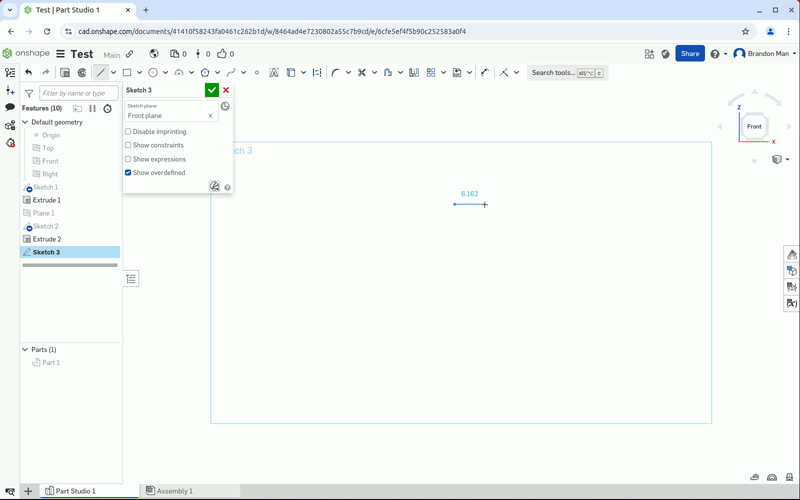
mouse_move(466, 204)
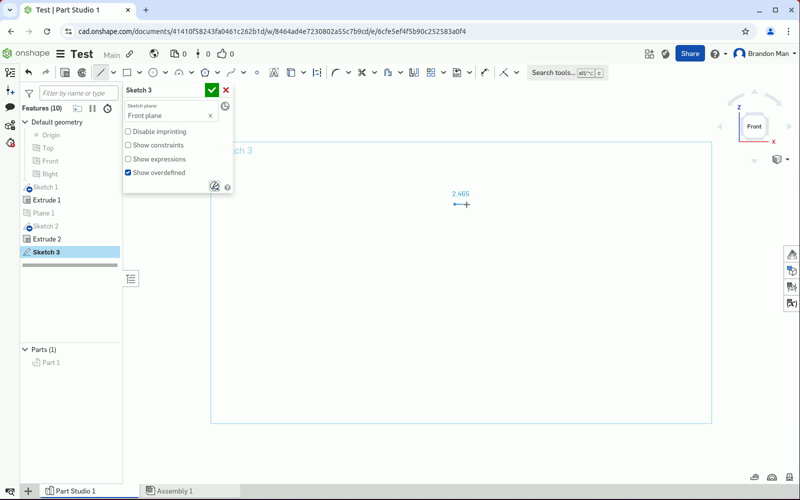
click(466, 204)
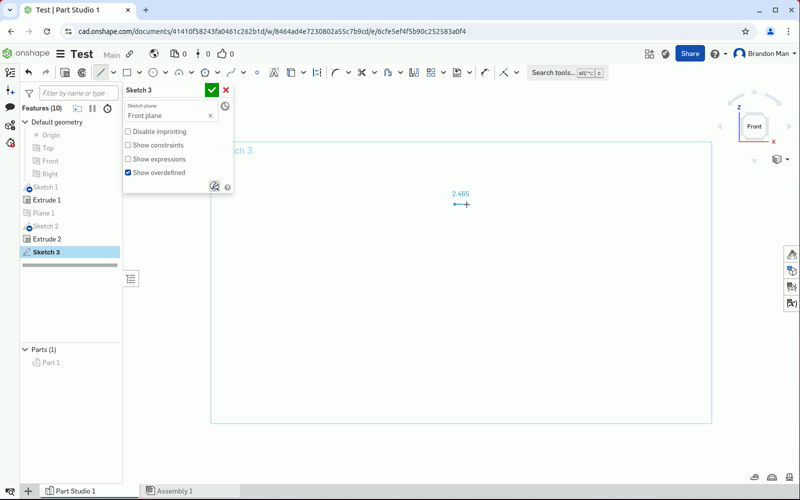
key_up(shift)
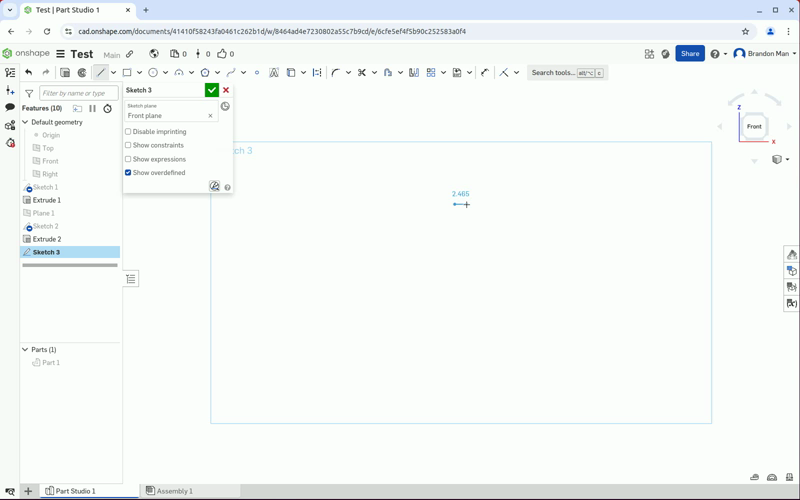
key_down(shift)
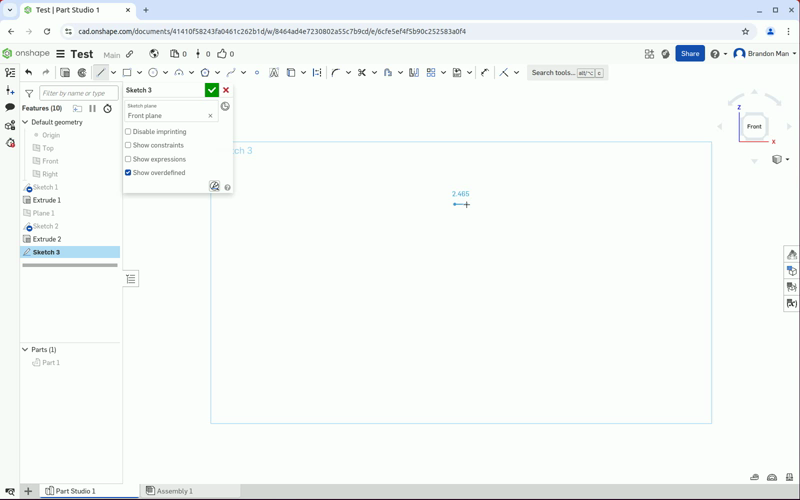
mouse_move(496, 204)
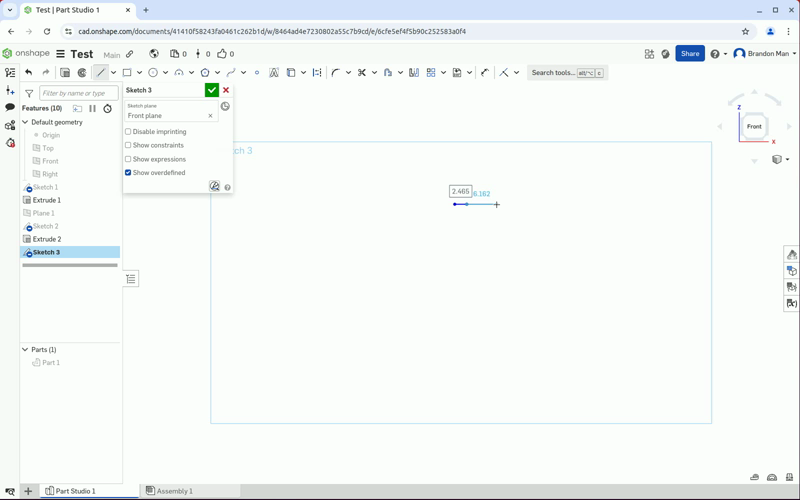
mouse_move(466, 181)
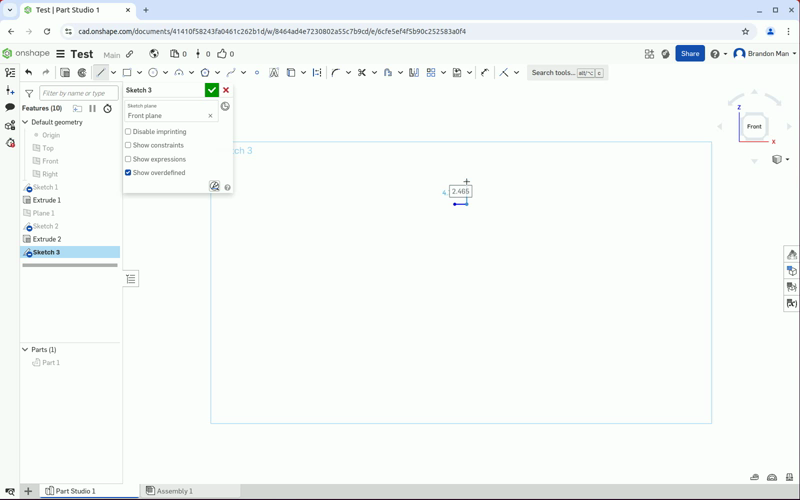
click(466, 181)
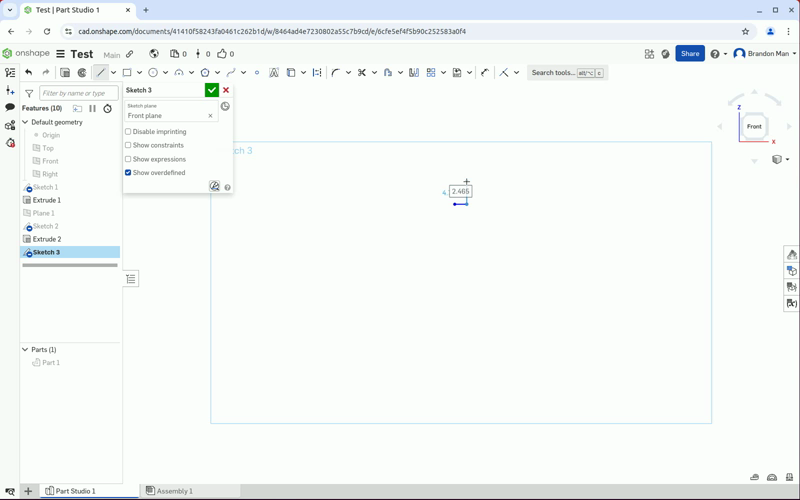
key_up(shift)
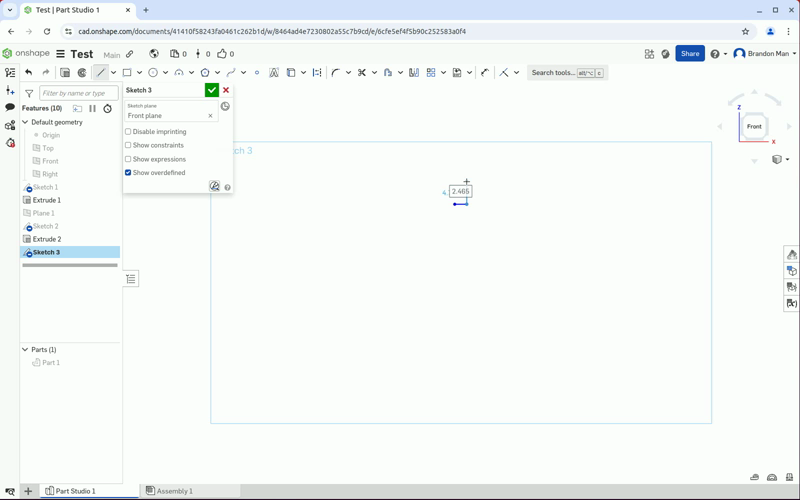
key_down(shift)
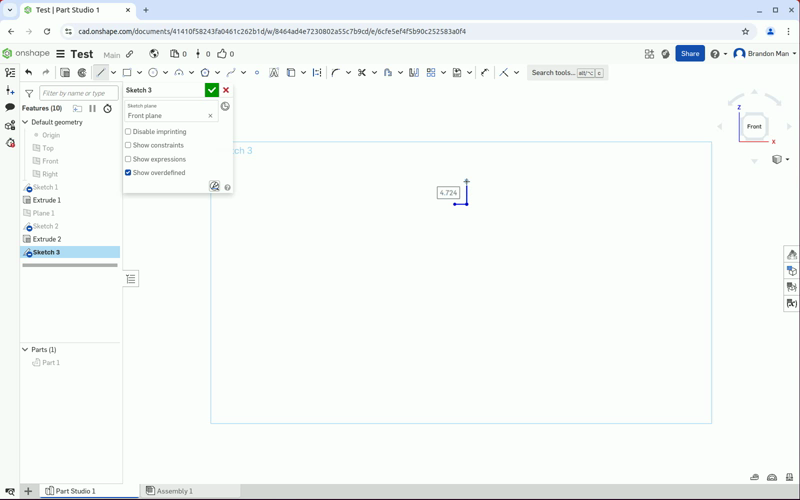
mouse_move(496, 181)
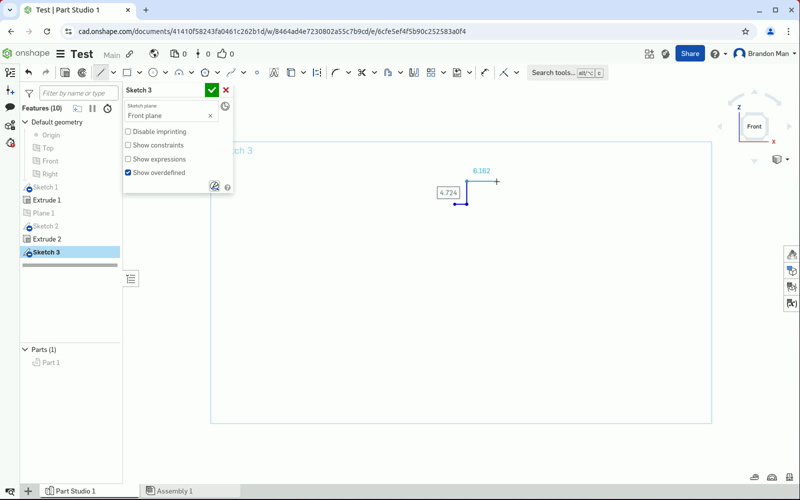
mouse_move(454, 181)
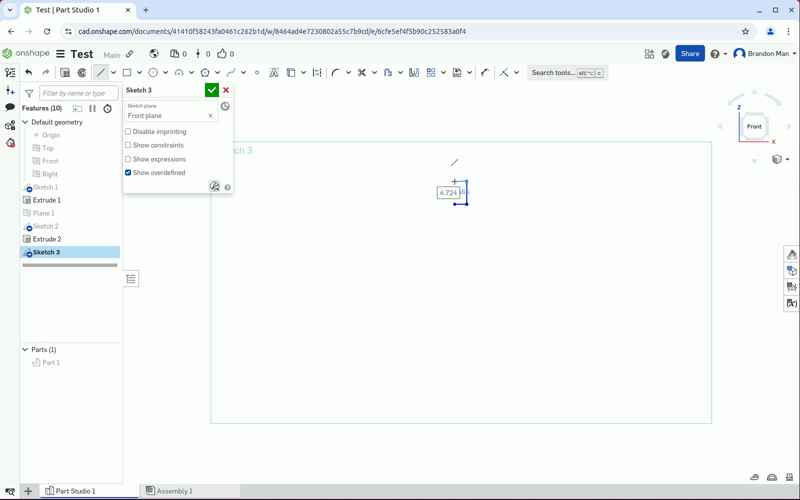
click(454, 181)
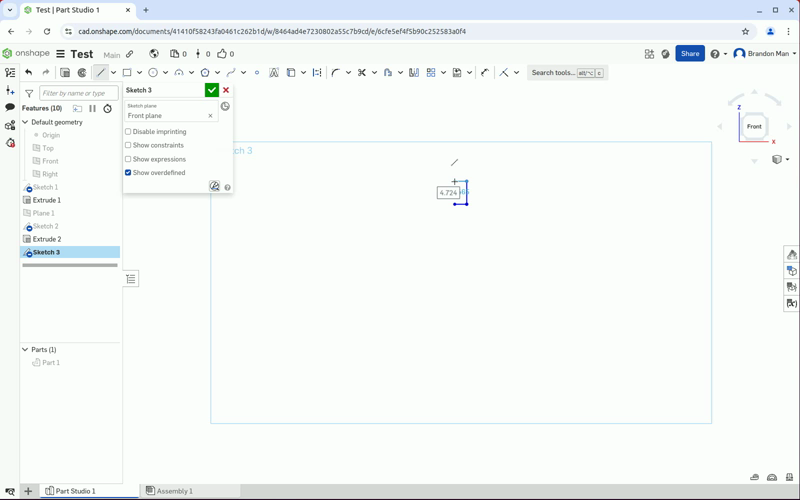
key_up(shift)
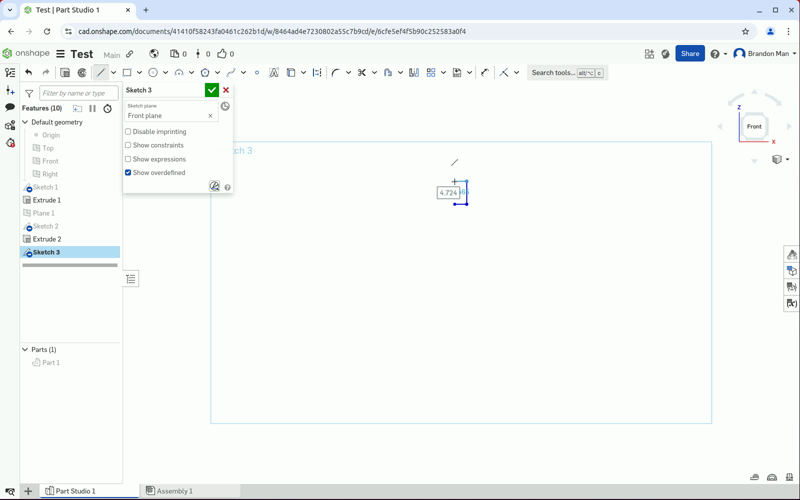
mouse_move(484, 181)
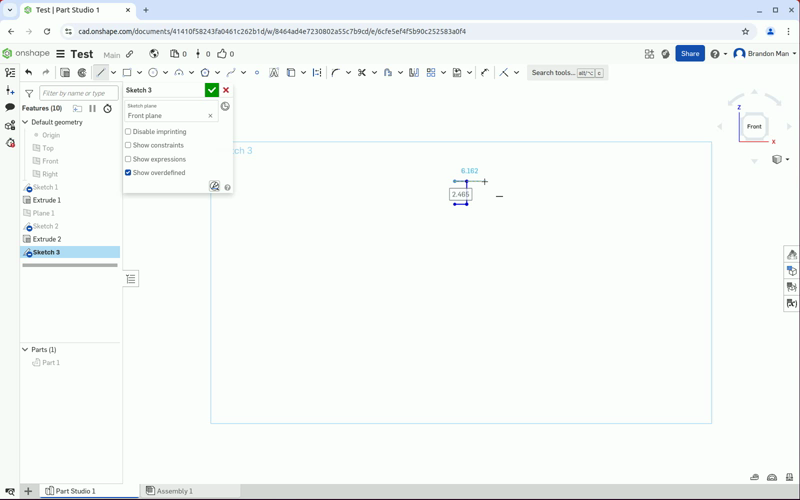
key_down(shift)
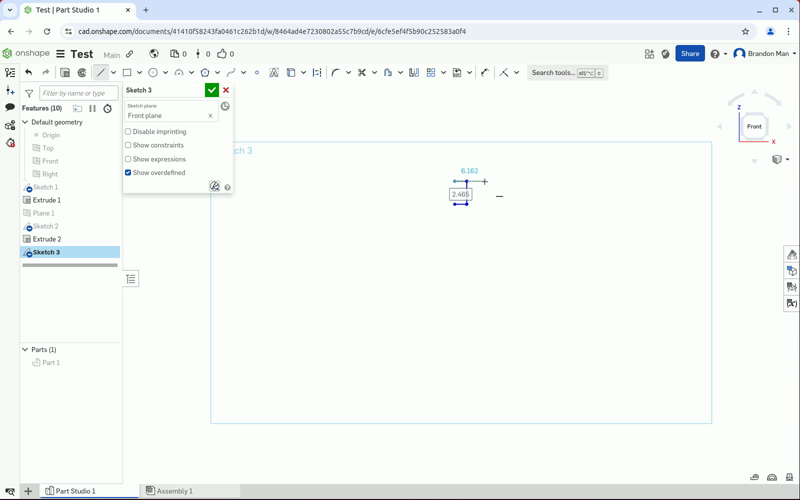
mouse_move(454, 204)
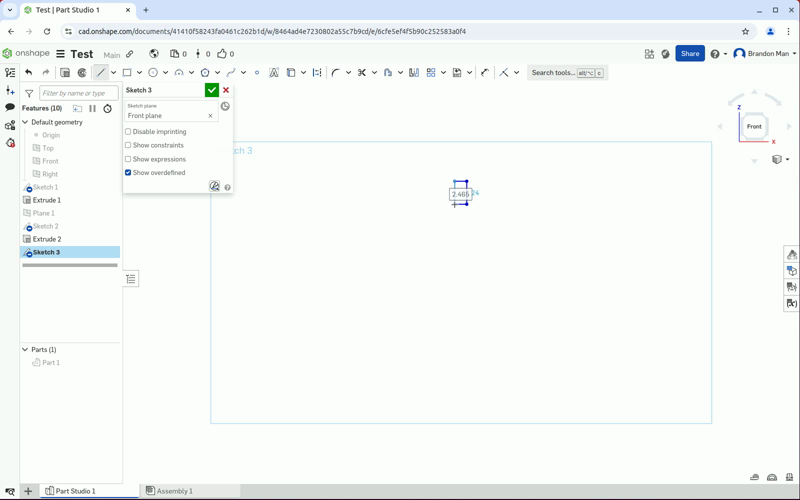
key_up(shift)
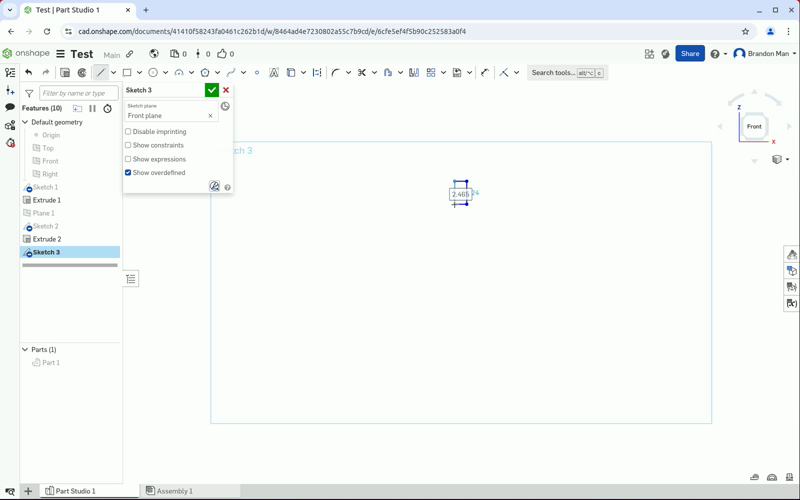
click(454, 204)
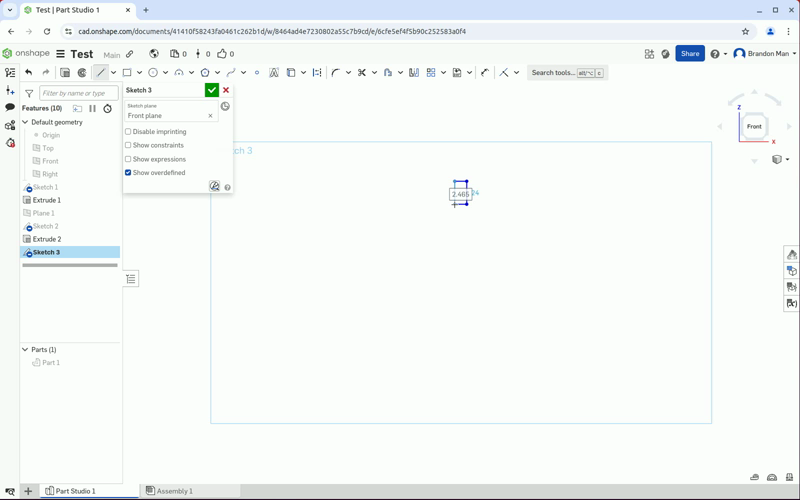
key(esc)
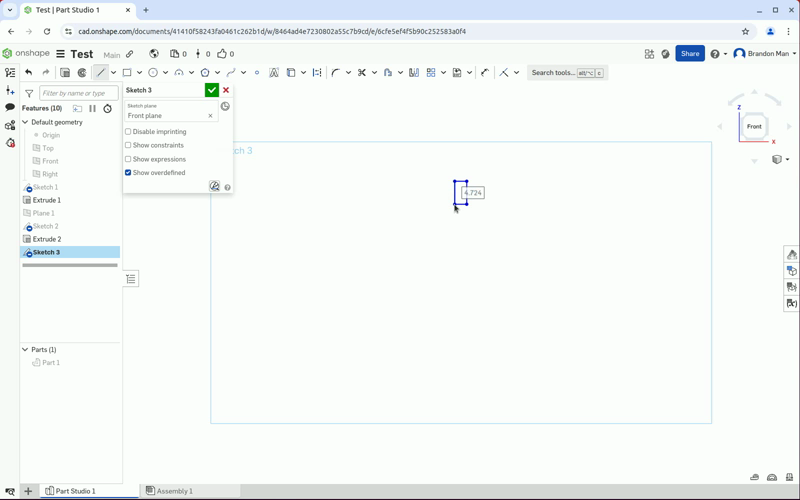
mouse_move(465, 193)
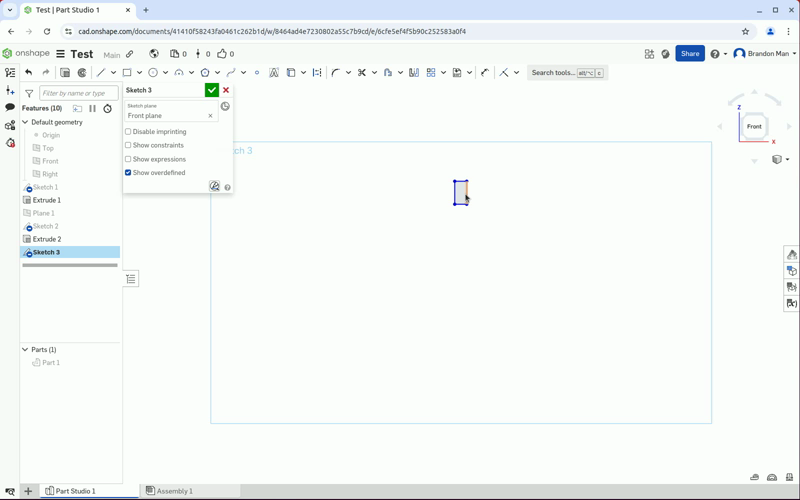
scroll(6)
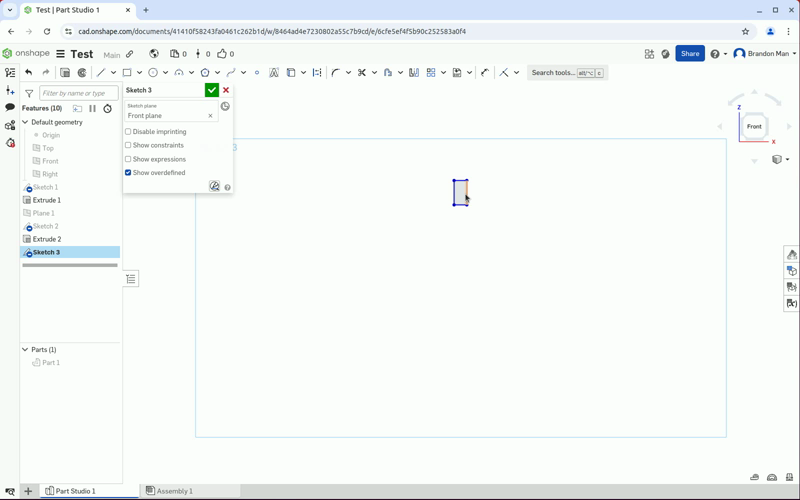
scroll(6)
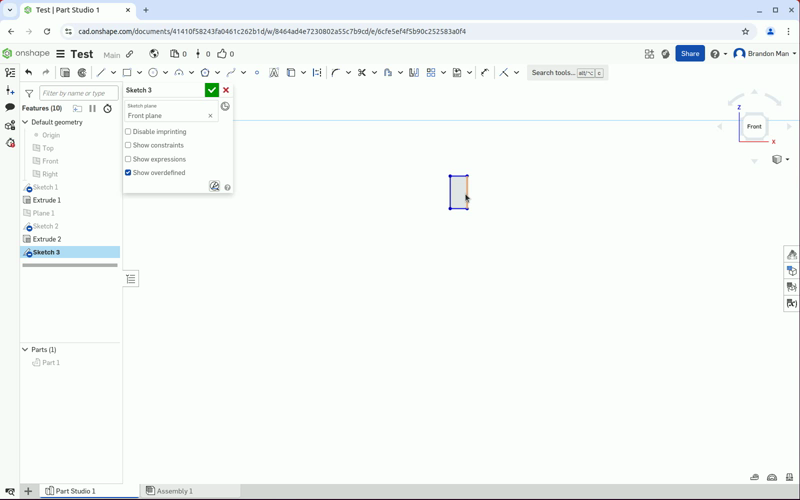
scroll(6)
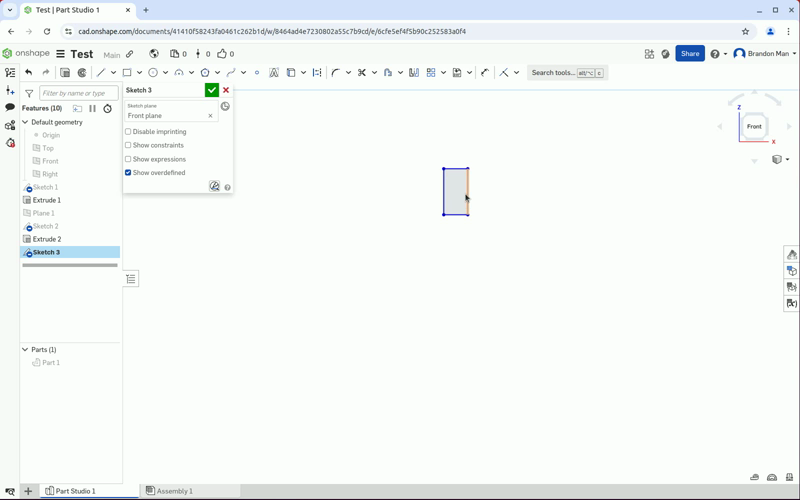
scroll(6)
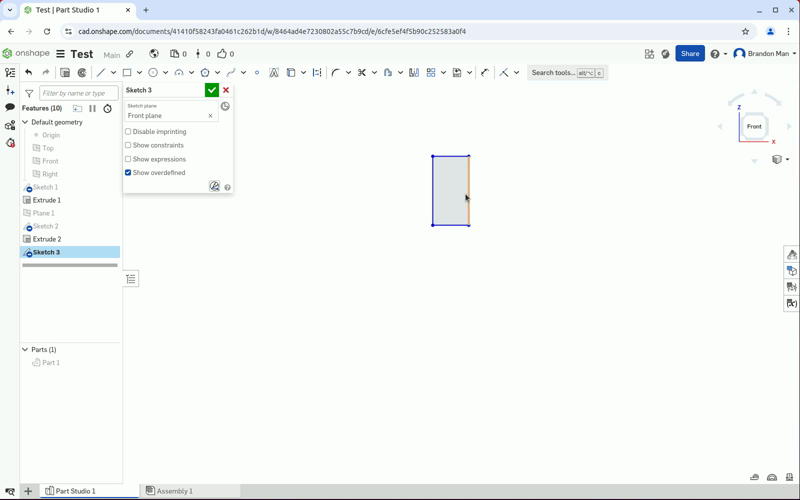
scroll(6)
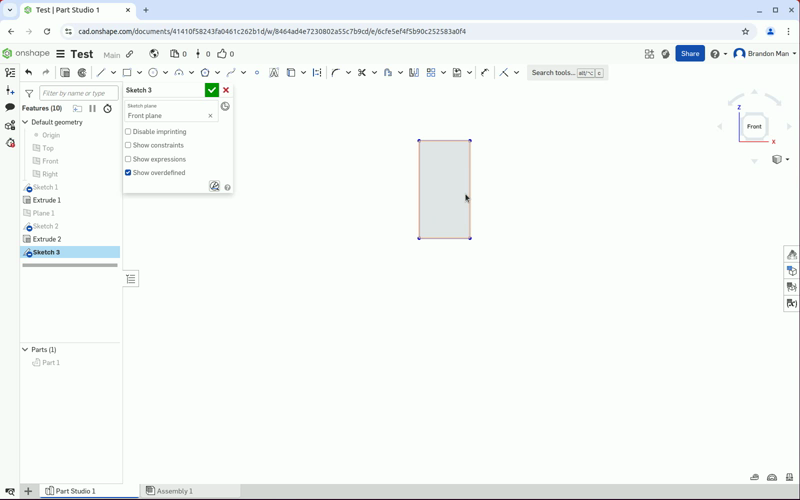
scroll(6)
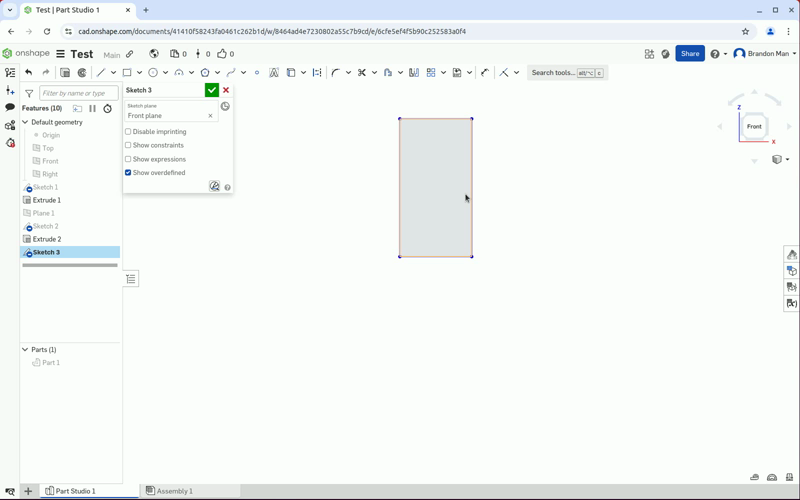
scroll(6)
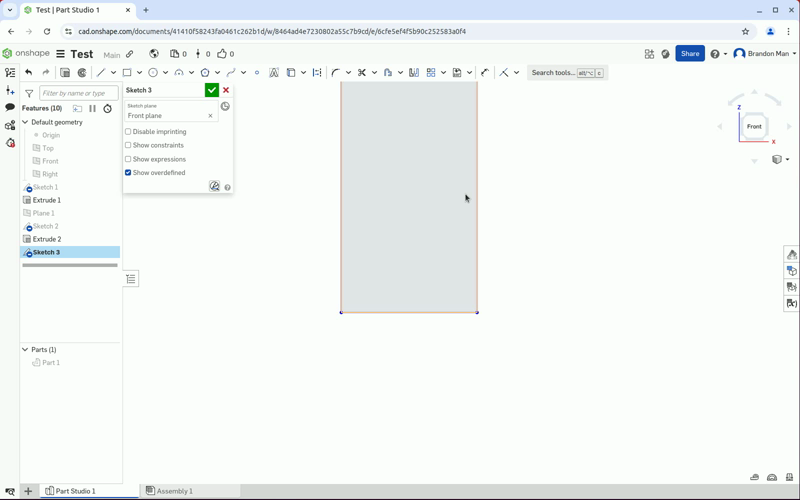
click(465, 193)
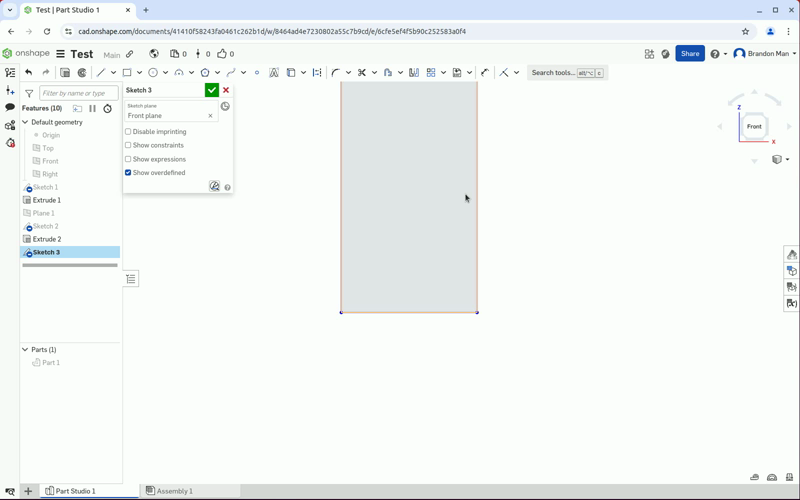
scroll(-6)
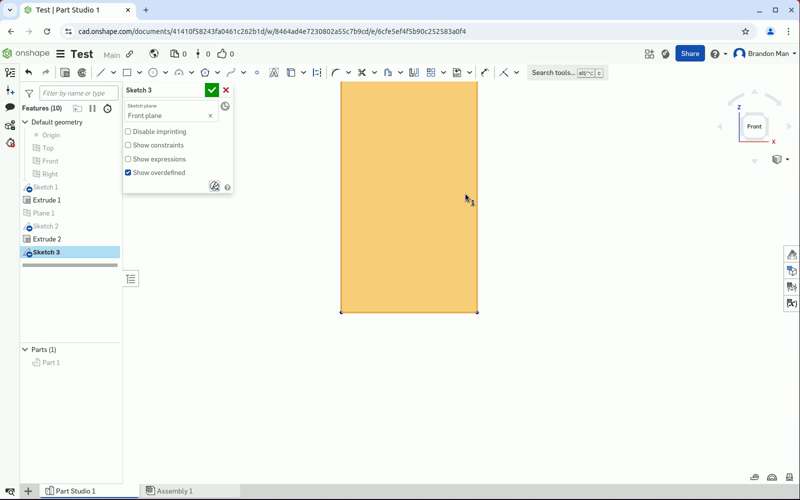
scroll(-6)
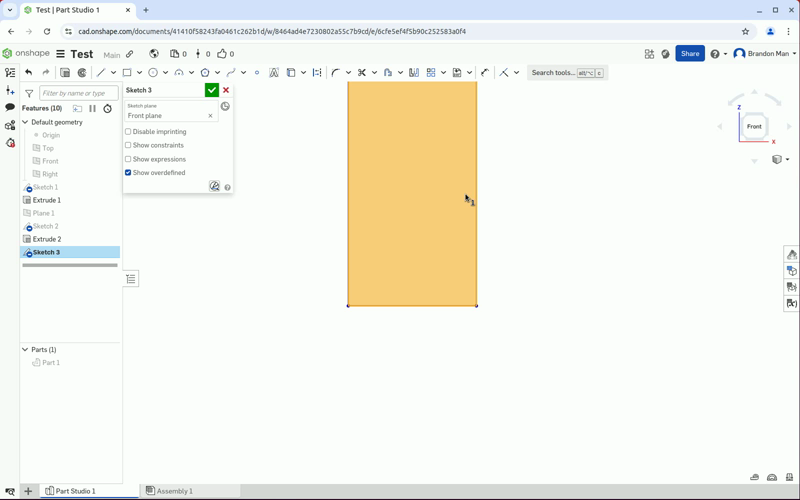
scroll(-6)
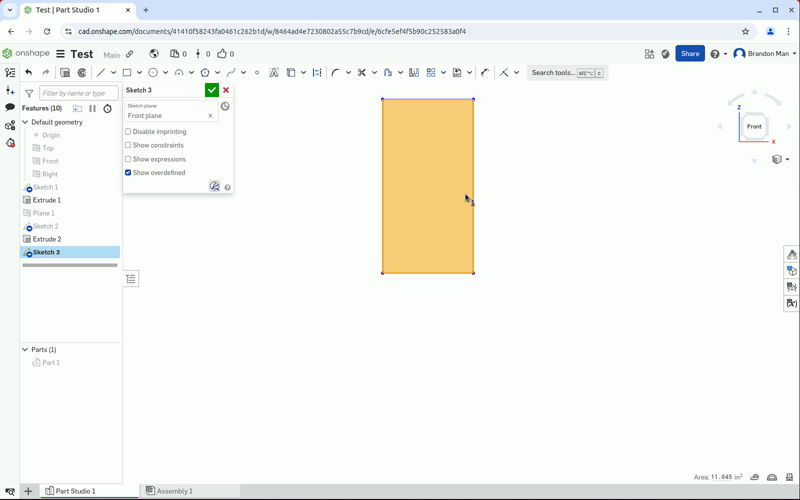
scroll(-6)
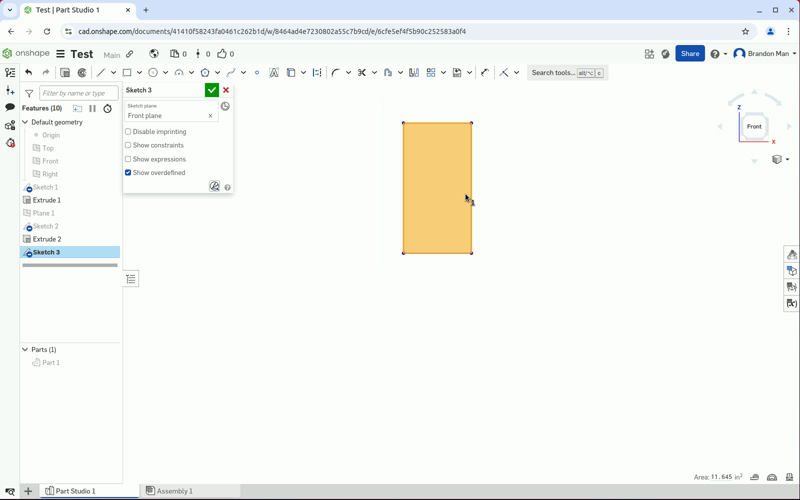
scroll(-6)
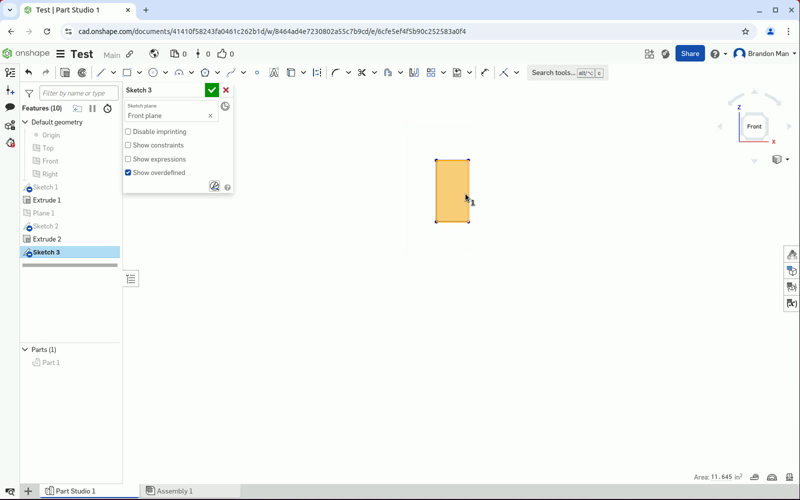
scroll(-6)
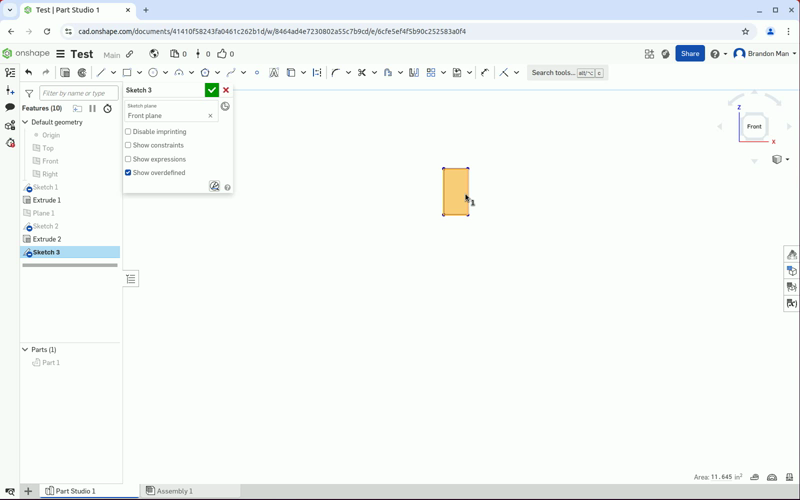
scroll(-6)
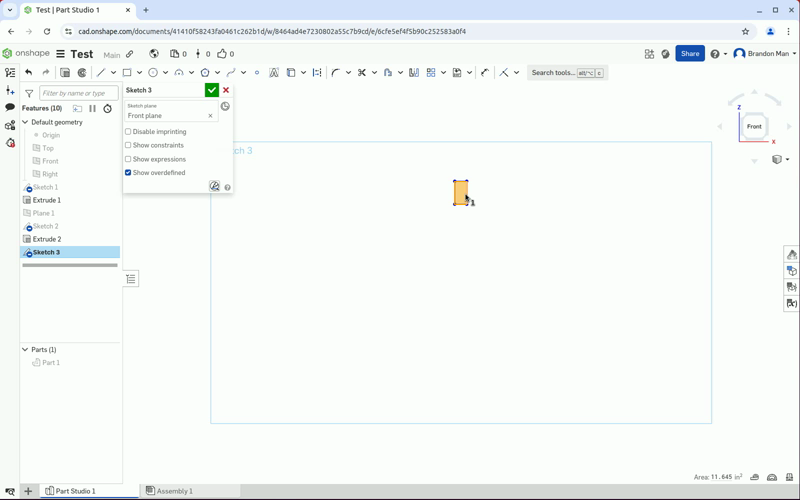
mouse_move(73, 352)
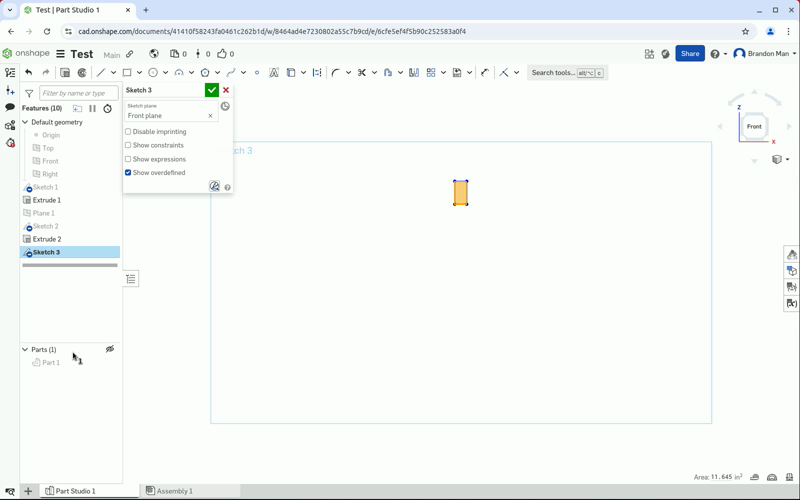
key(shift+y)
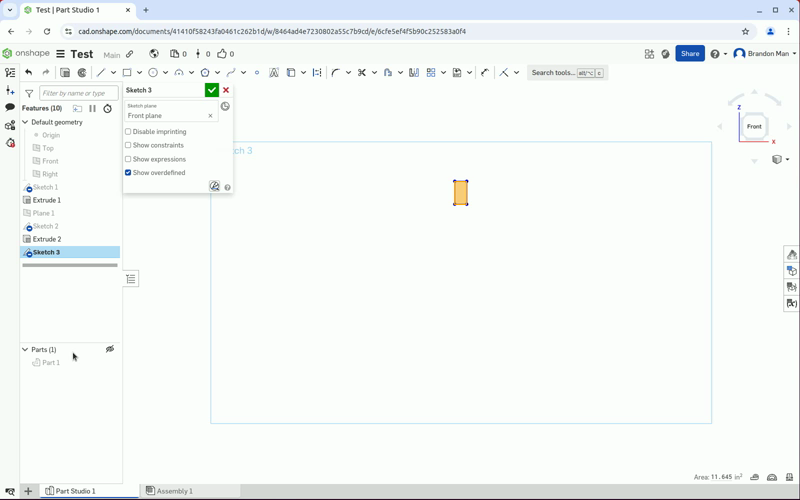
key(shift+e)
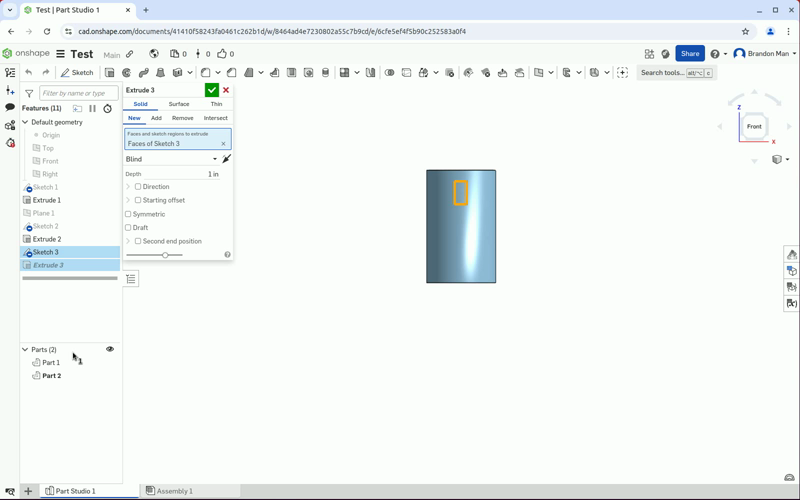
mouse_move(143, 106)
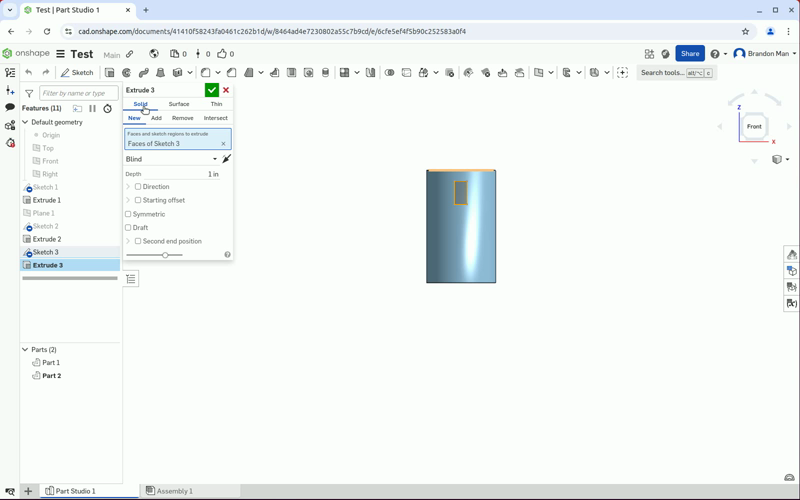
click(143, 106)
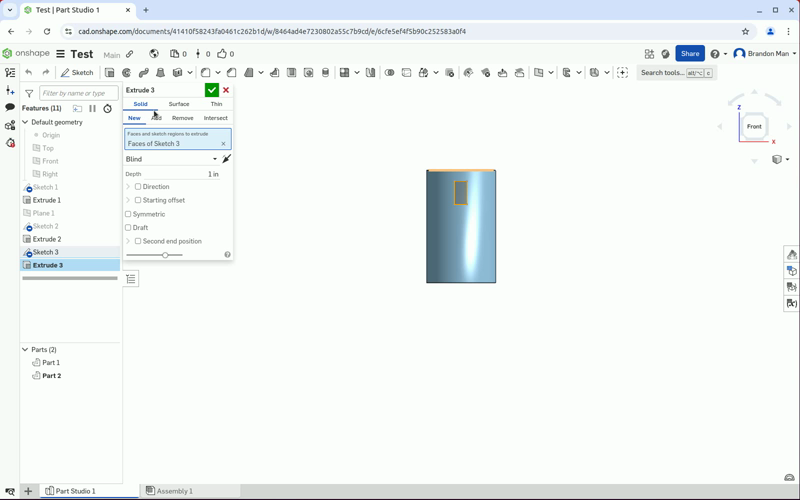
mouse_move(186, 120)
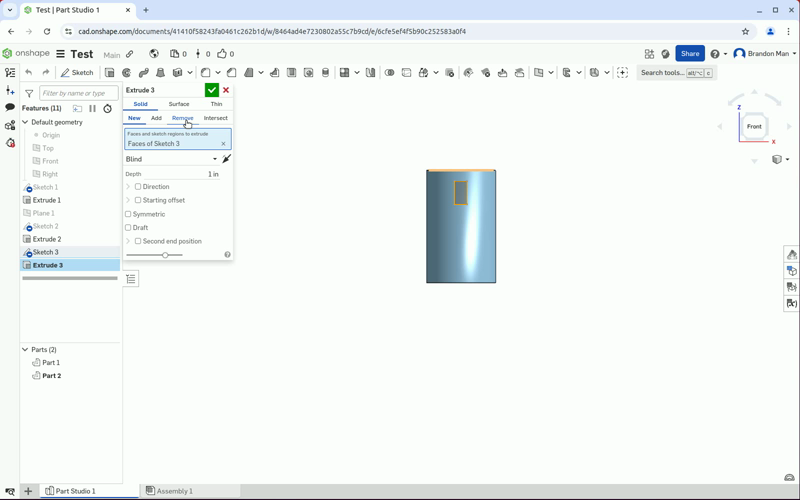
click(186, 120)
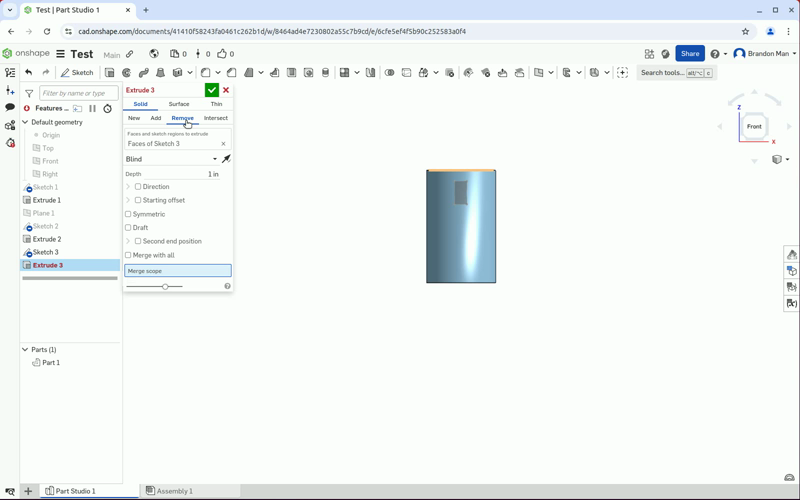
key(tab, 4)
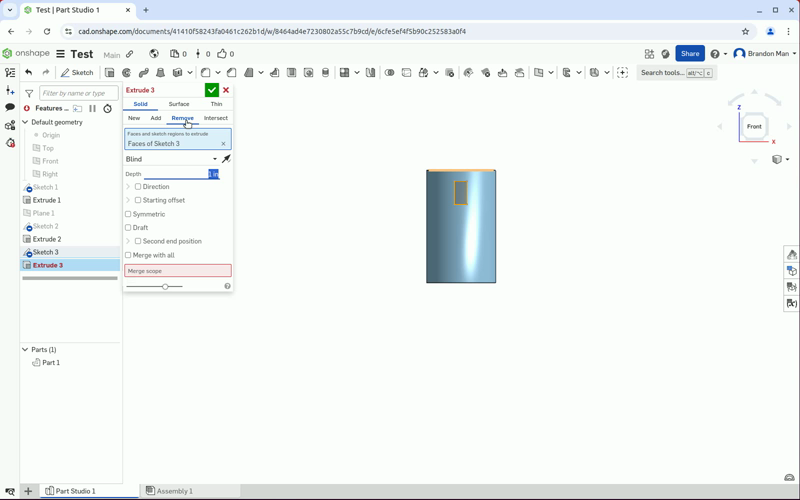
text(-6.981)
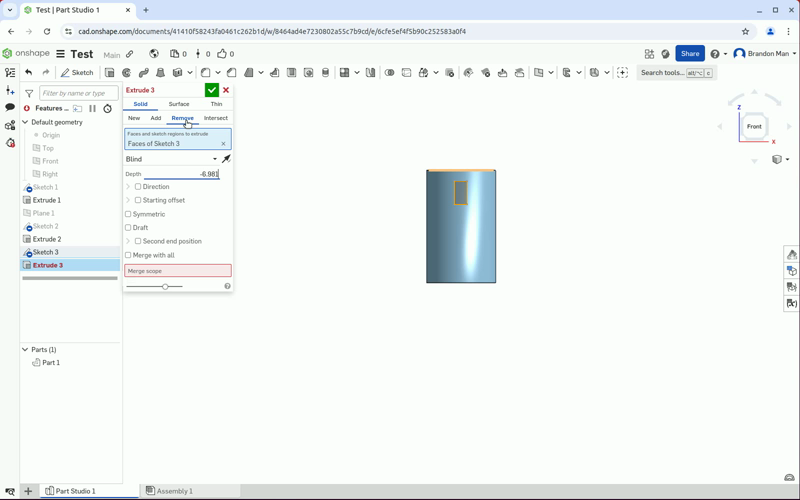
key(tab, 6)
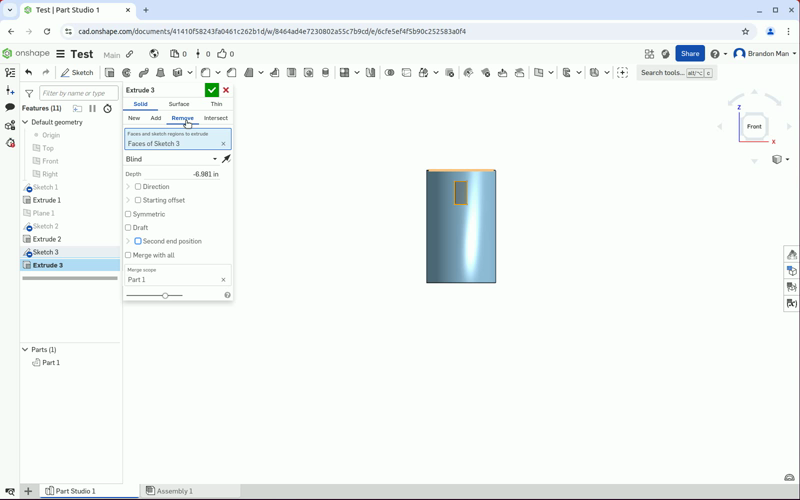
key(space)
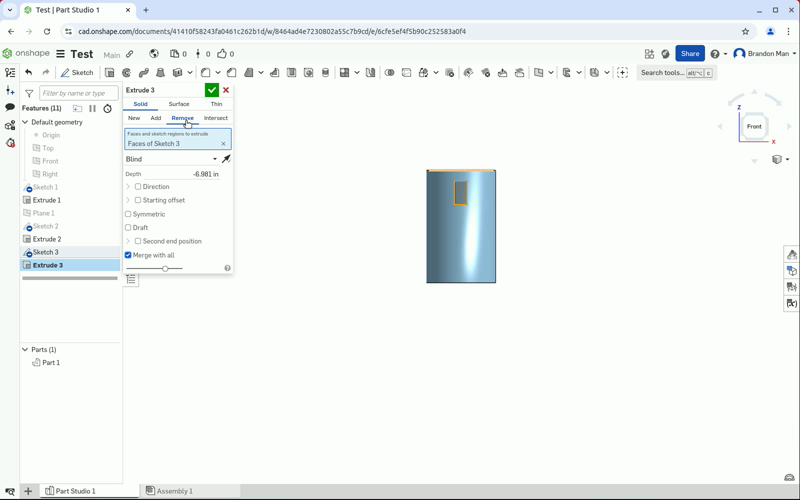
key(enter)
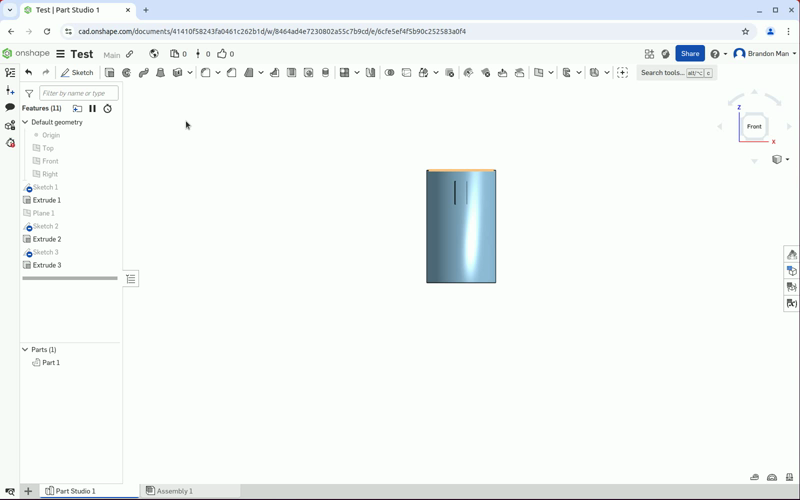
key(shift+h)
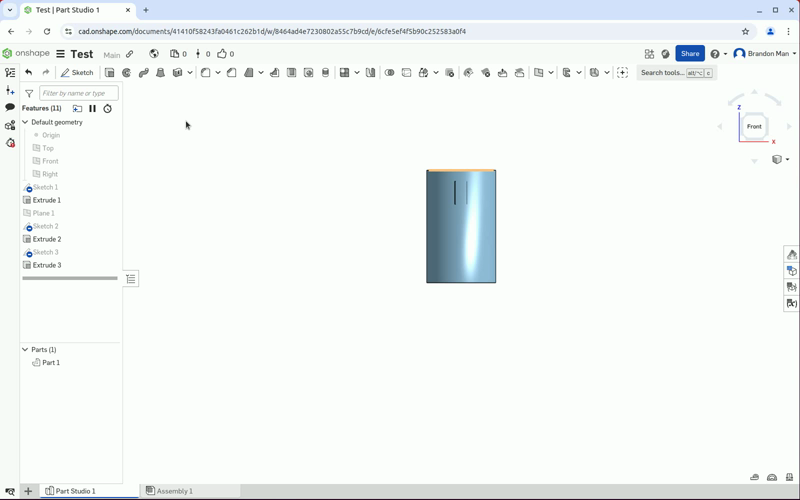
key(shift+h)
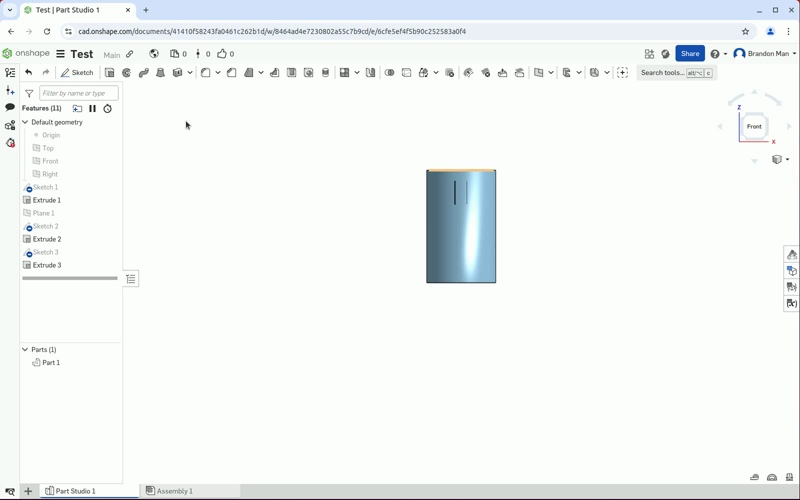
key(shift+7)
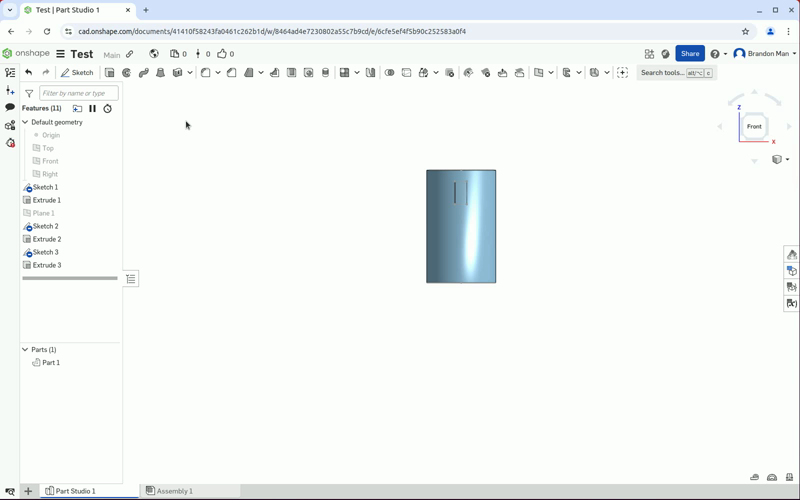
key(left, 2)
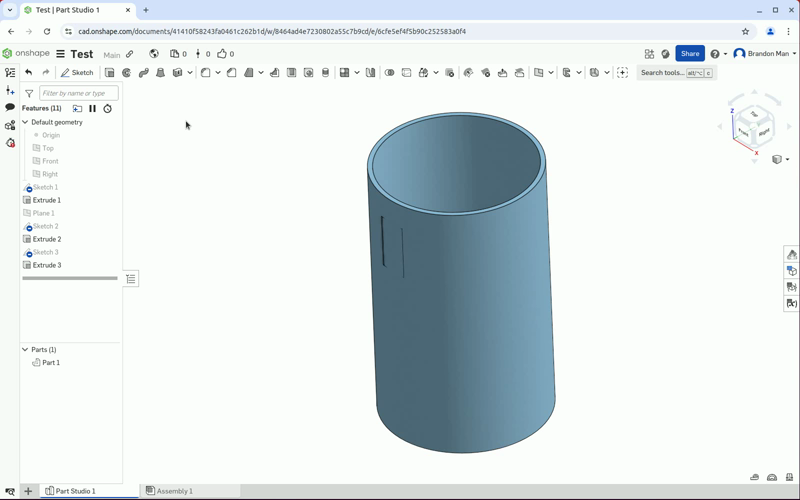
key(down, 2)
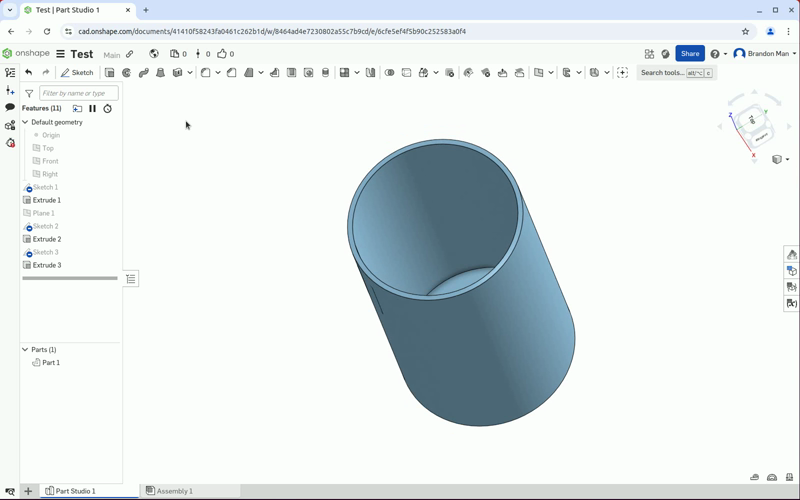
key(up, 2)
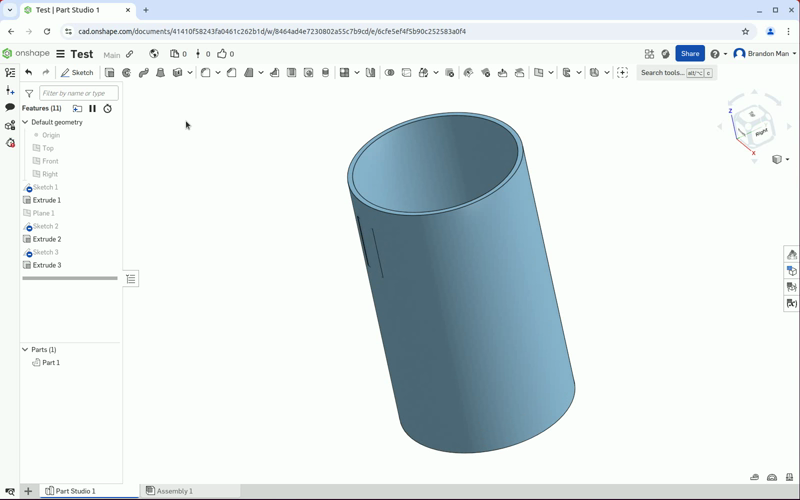
key(right, 2)
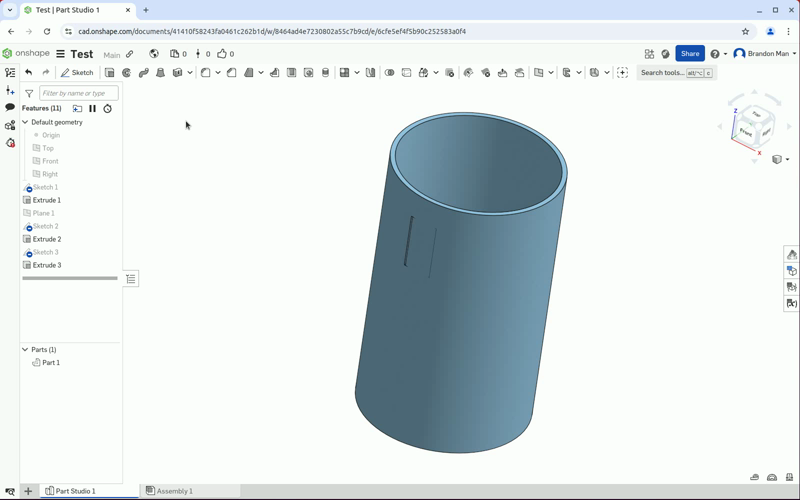
mouse_move(73, 189)
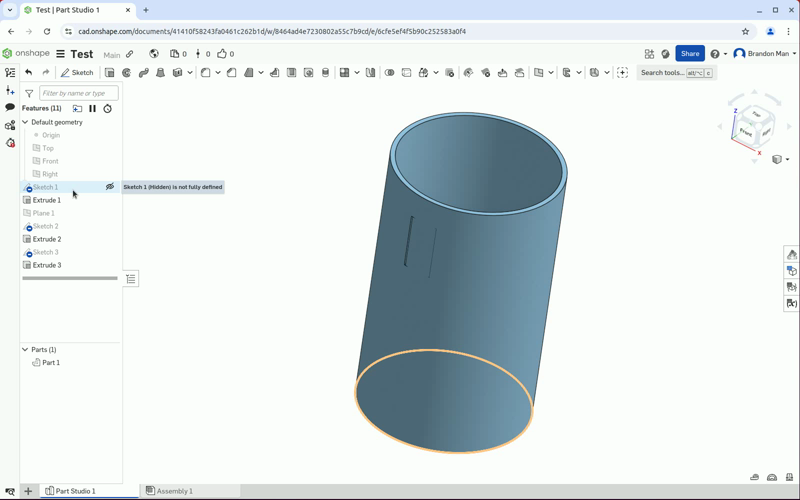
click(73, 189)